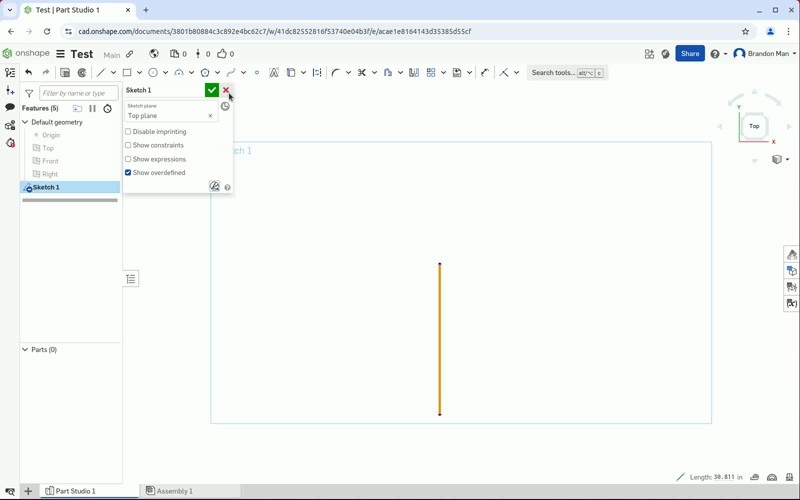
key(shift+h)
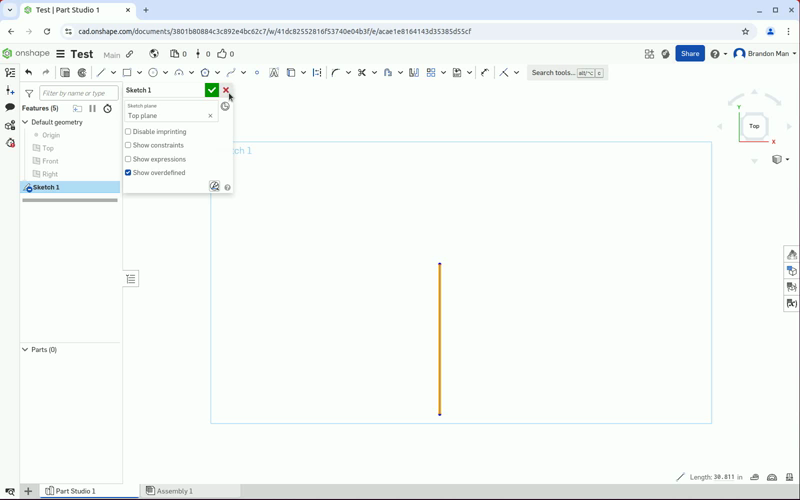
key(shift+s)
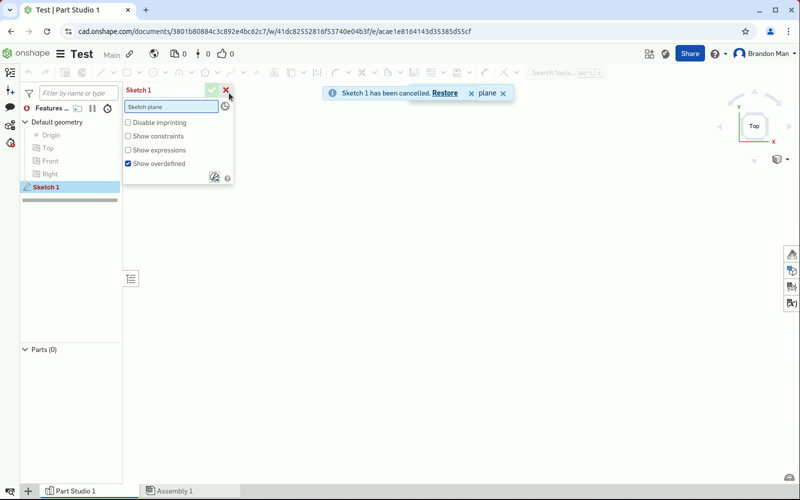
mouse_move(73, 150)
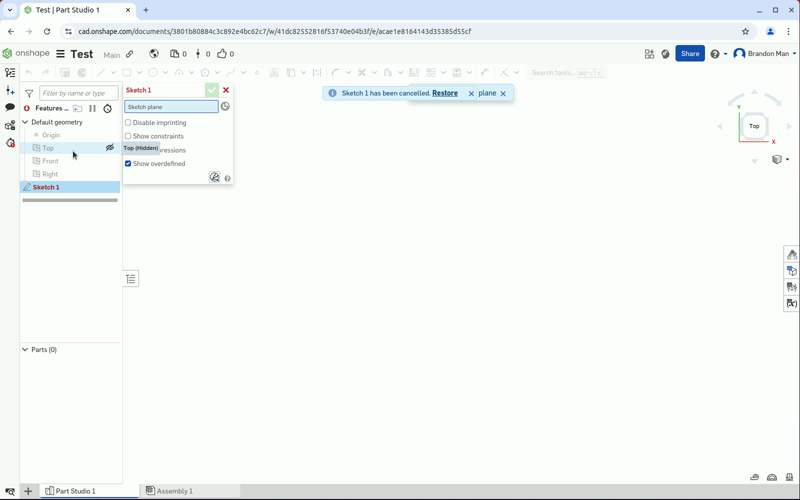
click(73, 150)
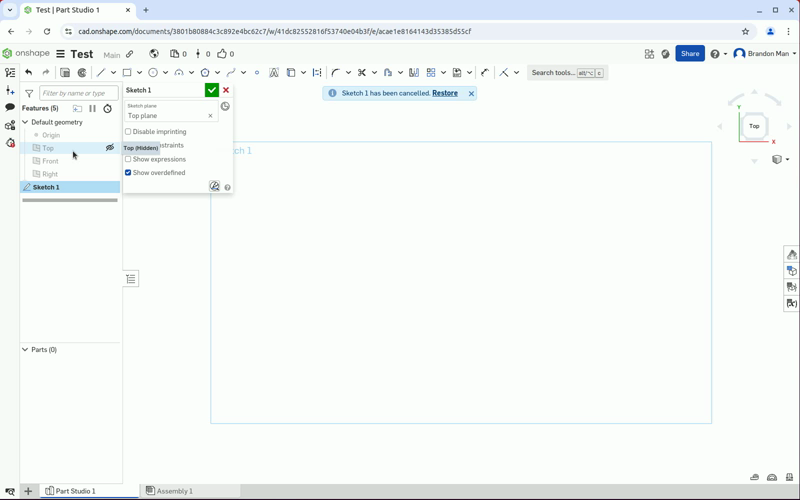
mouse_move(73, 352)
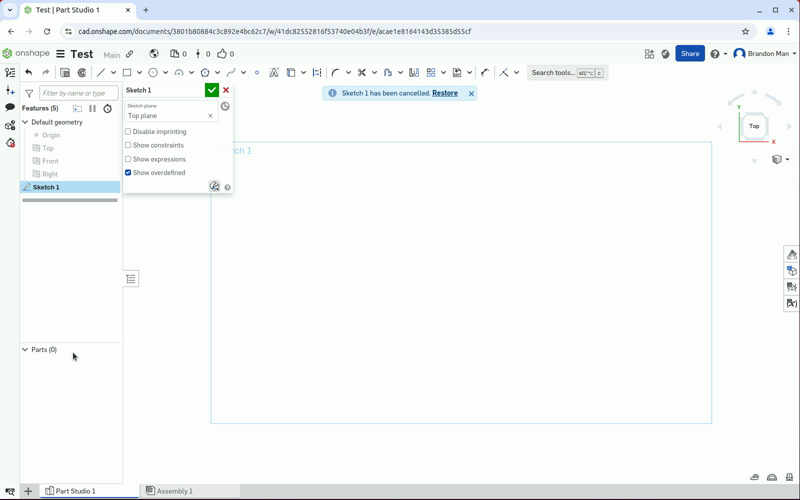
key(y)
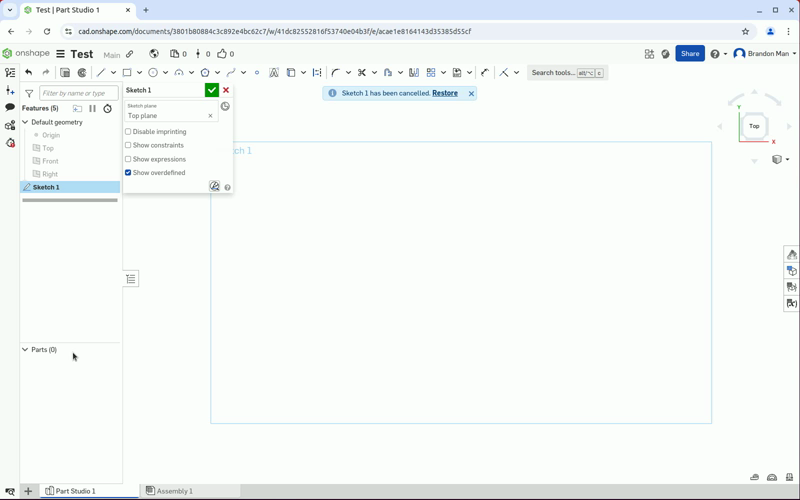
key(l)
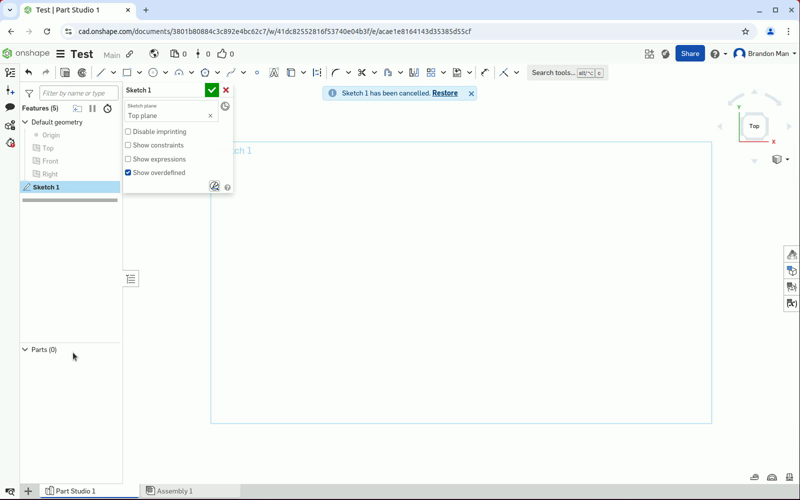
key_down(shift)
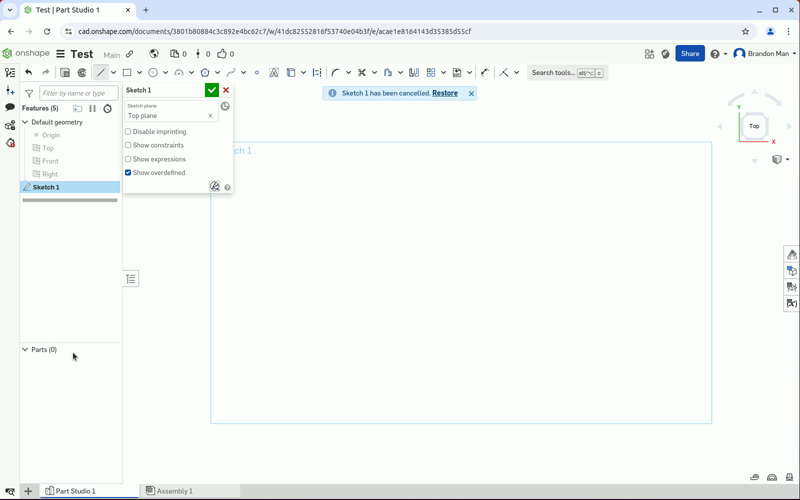
mouse_move(348, 373)
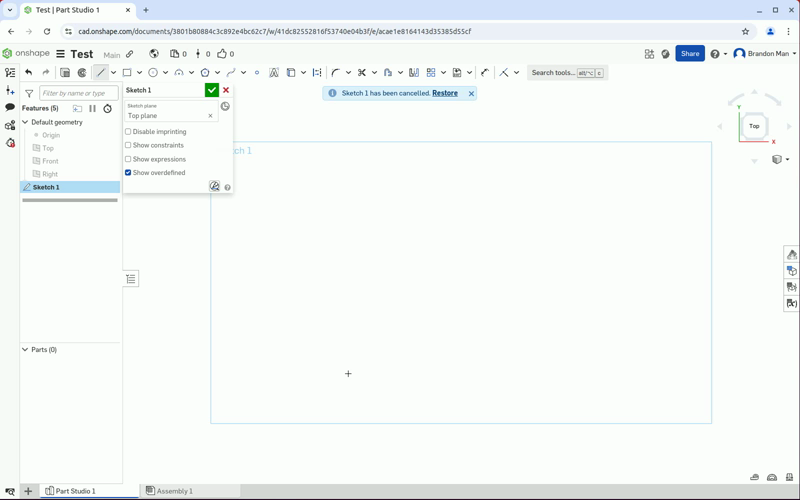
click(348, 373)
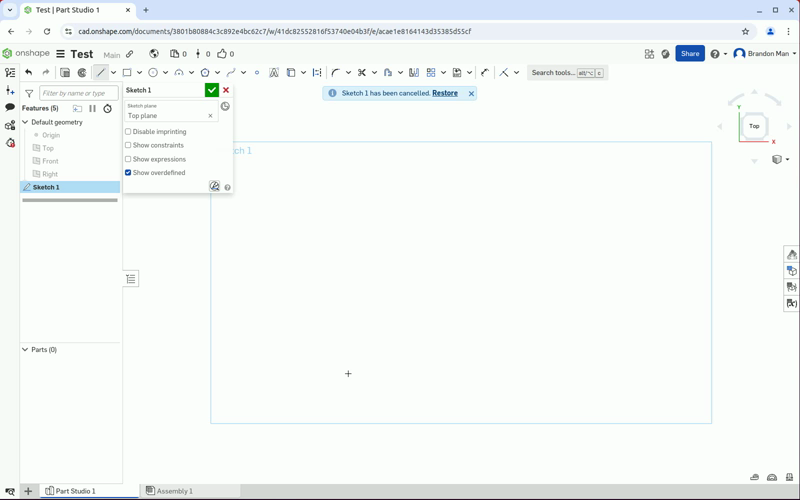
key_up(shift)
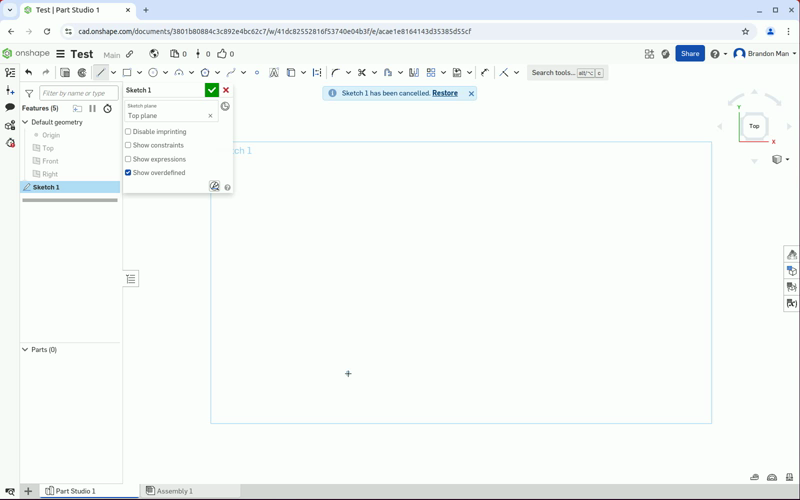
key_down(shift)
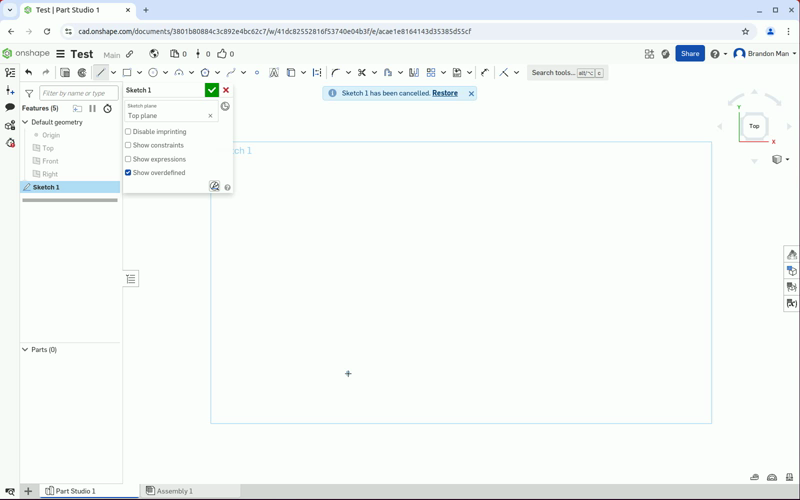
mouse_move(572, 373)
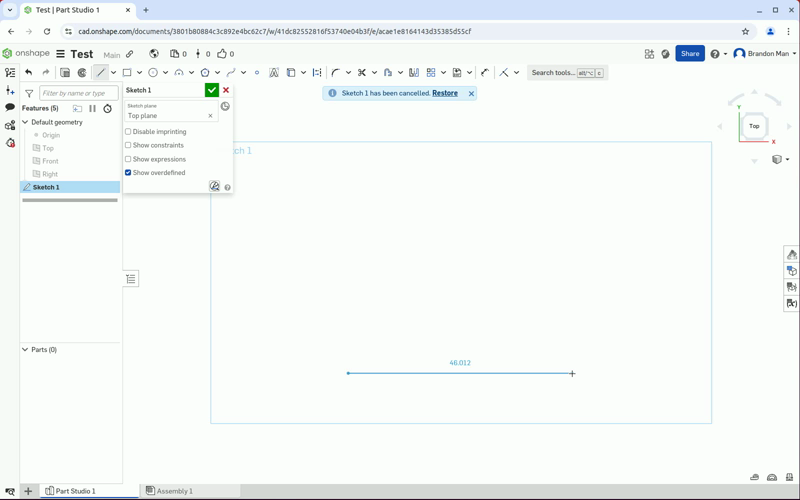
click(572, 373)
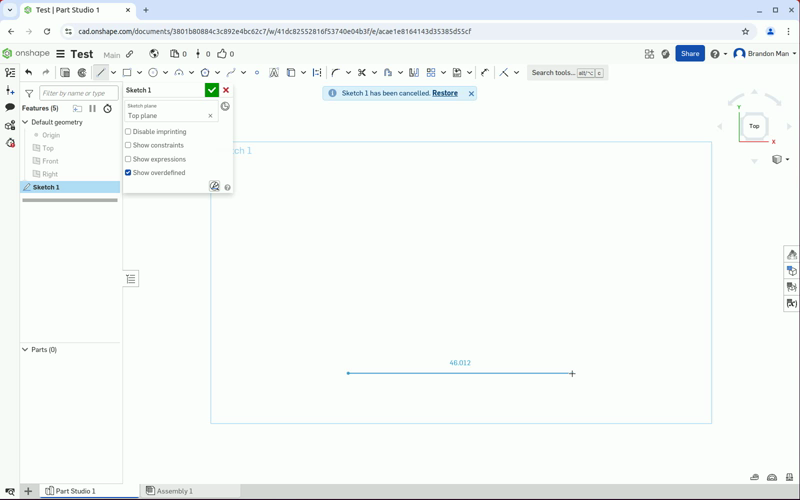
key_up(shift)
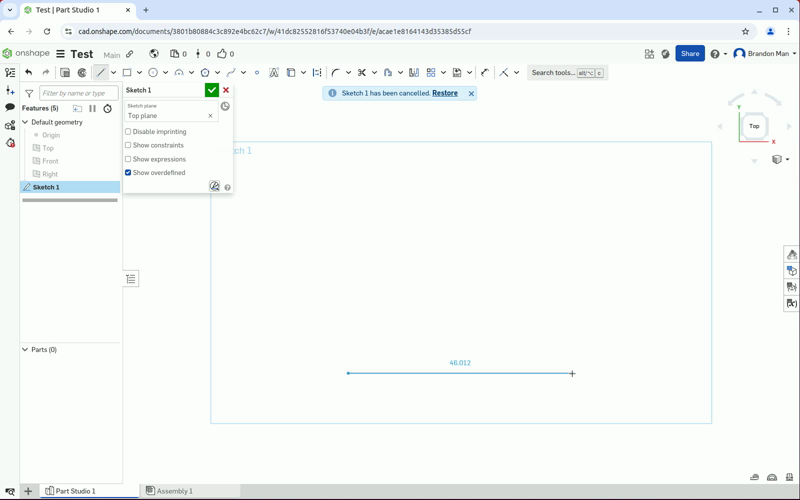
key_down(shift)
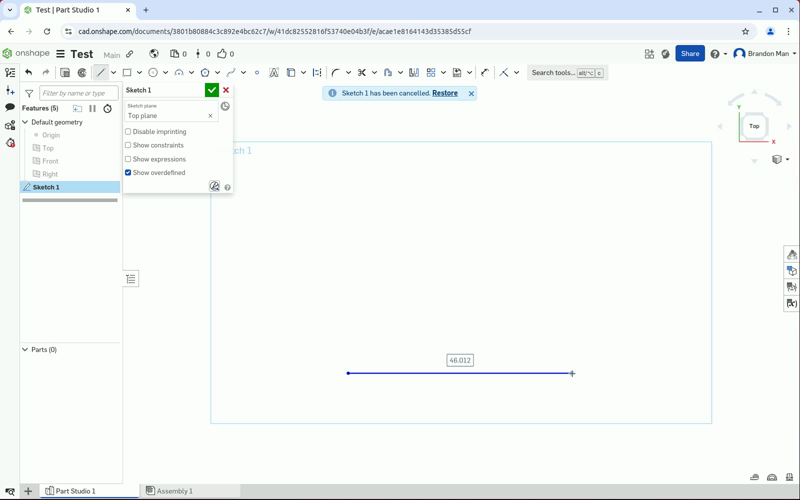
mouse_move(572, 194)
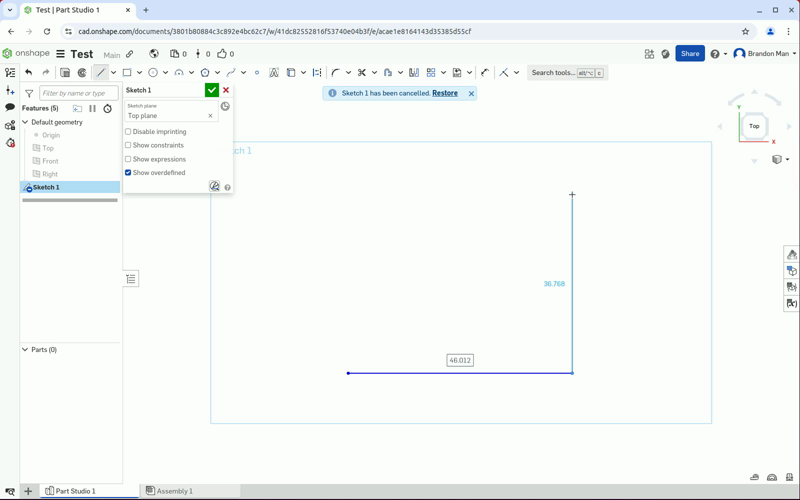
click(572, 194)
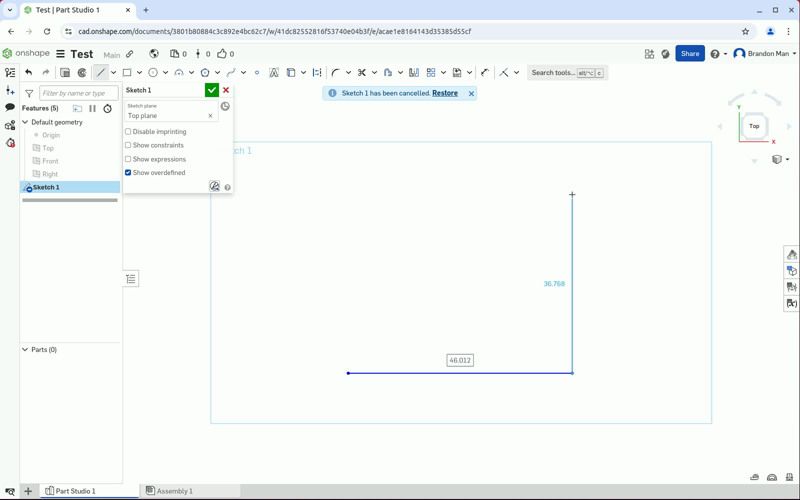
key_up(shift)
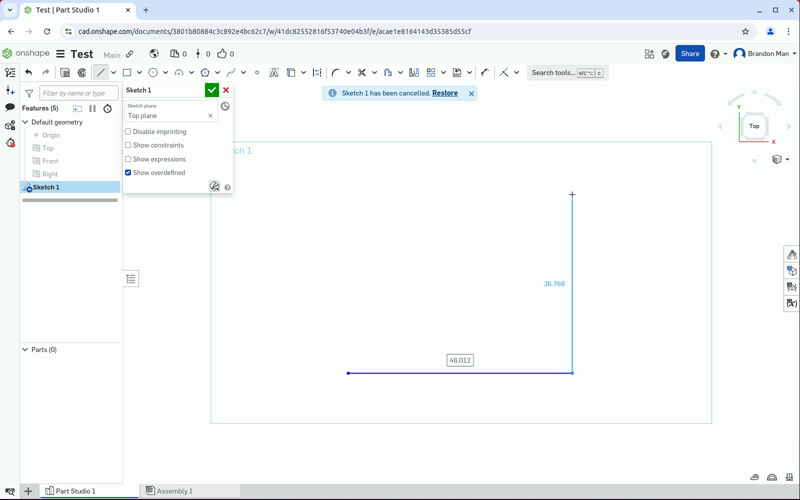
key_down(shift)
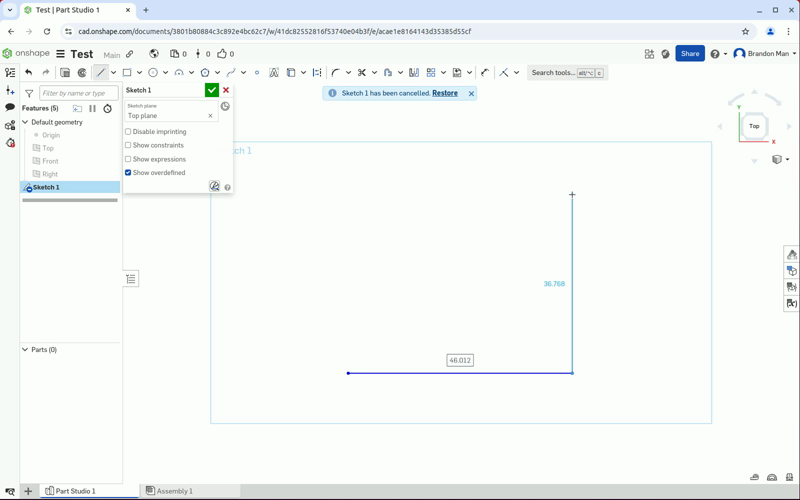
mouse_move(348, 194)
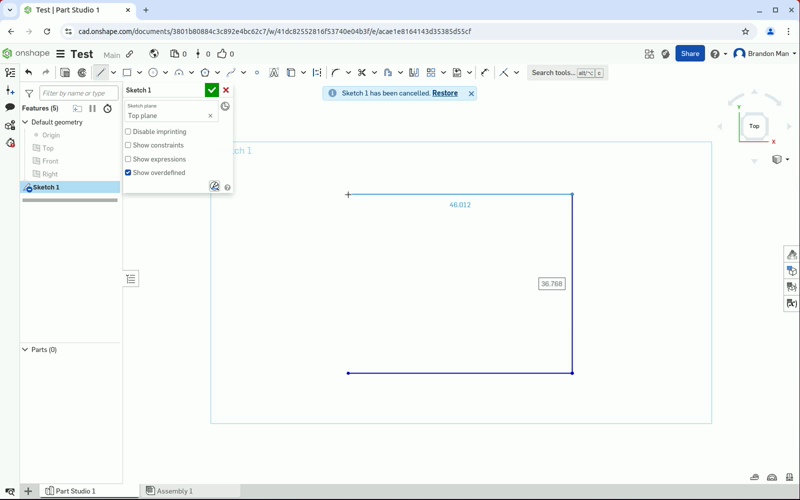
click(348, 194)
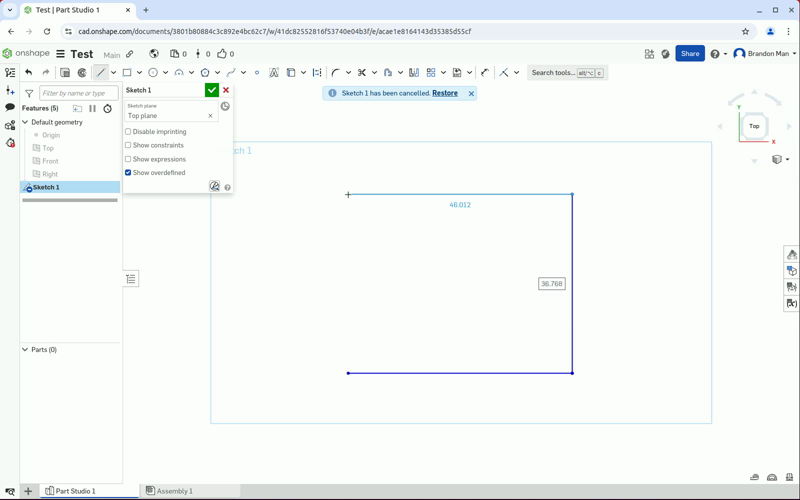
key_up(shift)
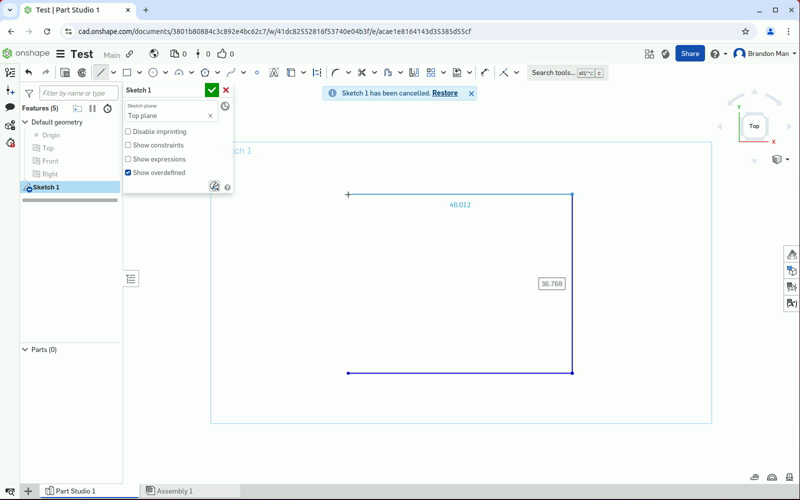
key_down(shift)
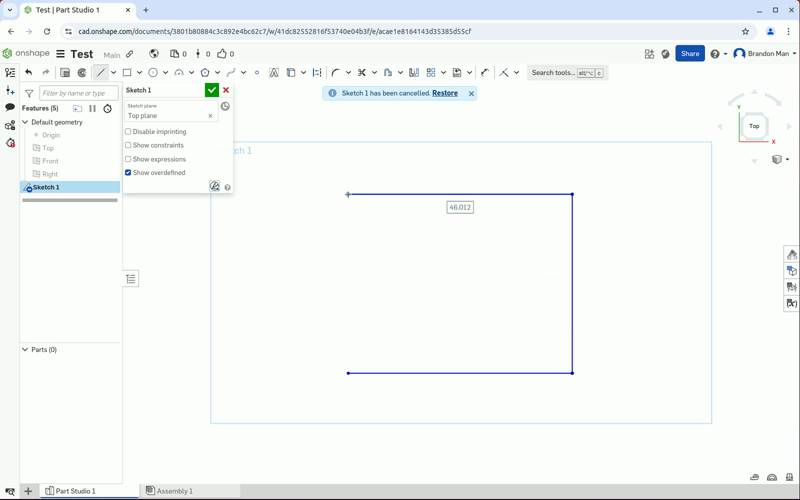
mouse_move(348, 373)
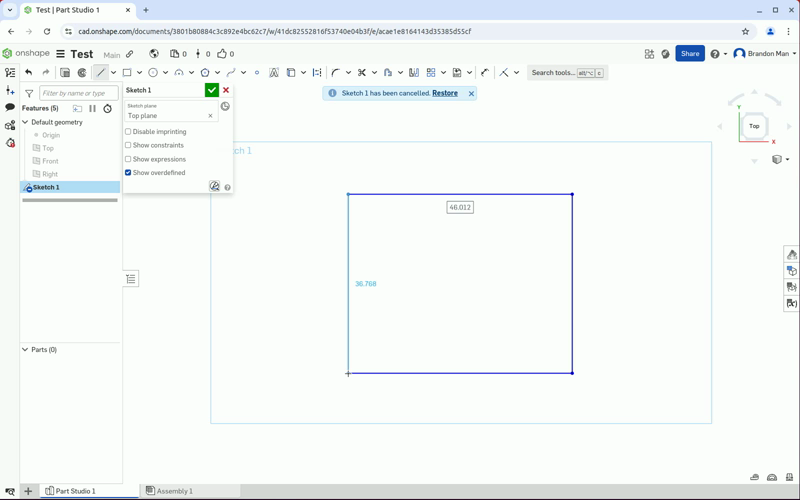
key_up(shift)
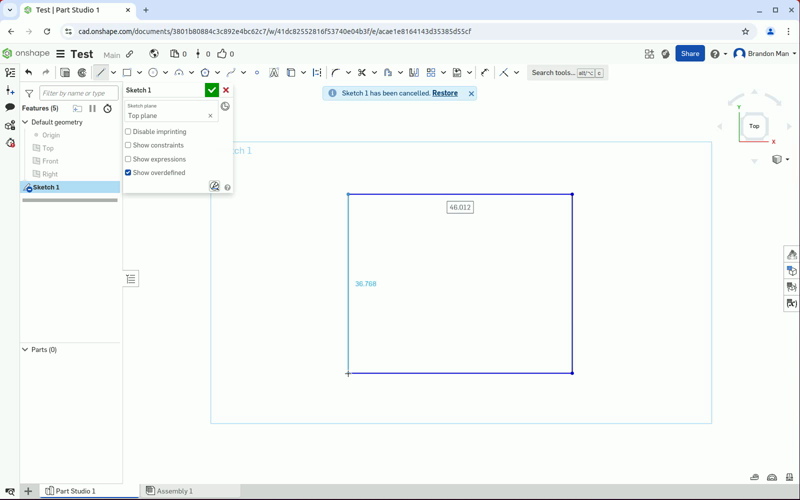
click(348, 373)
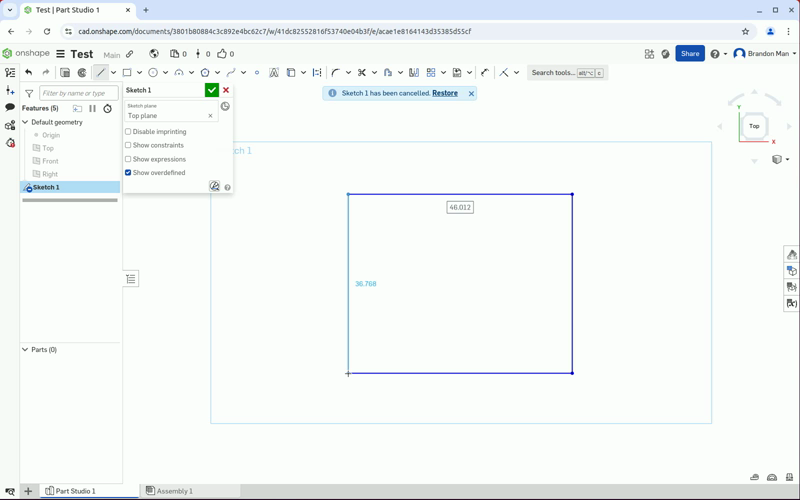
key(esc)
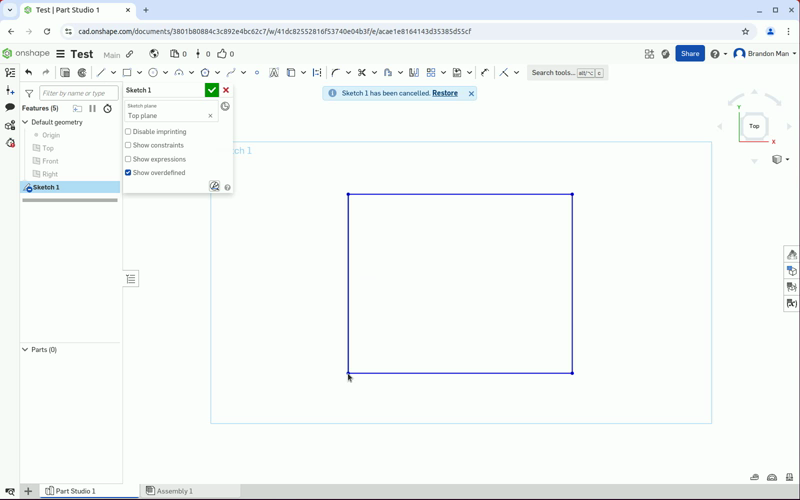
mouse_move(429, 299)
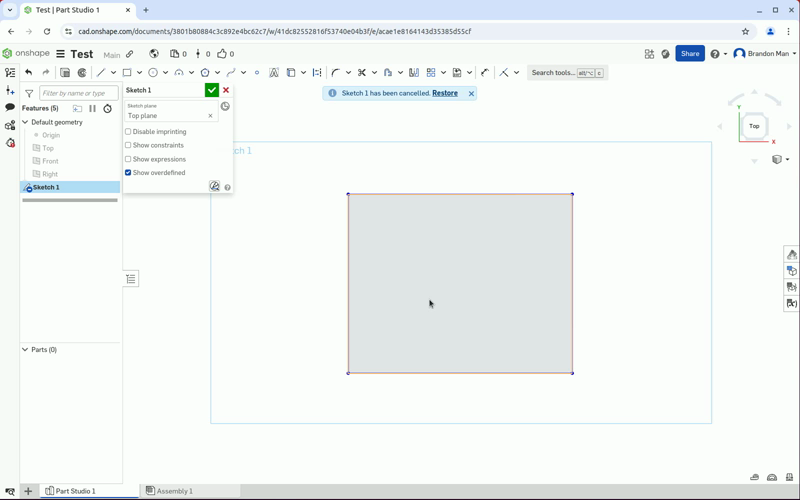
click(429, 299)
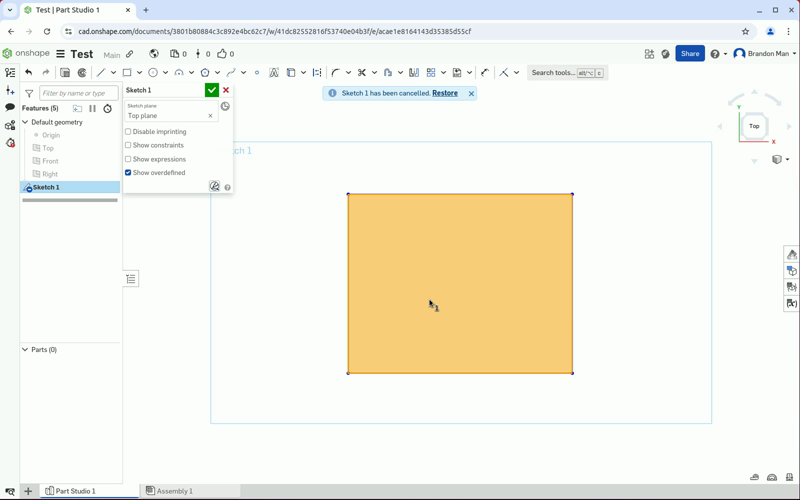
mouse_move(73, 352)
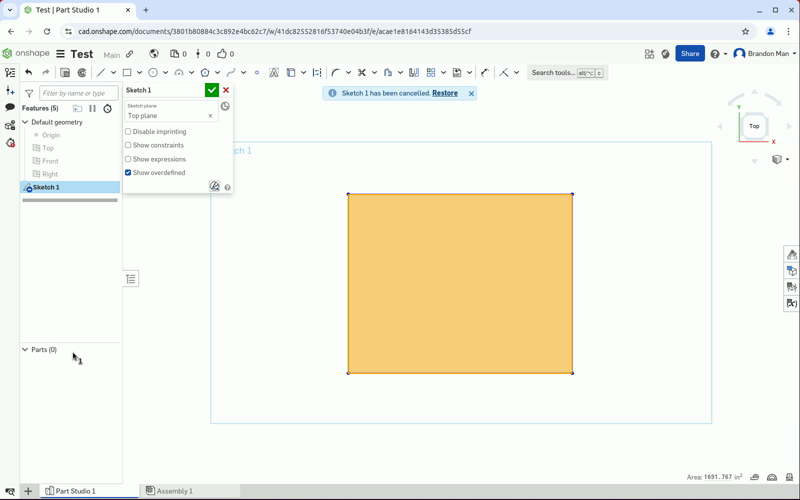
key(shift+y)
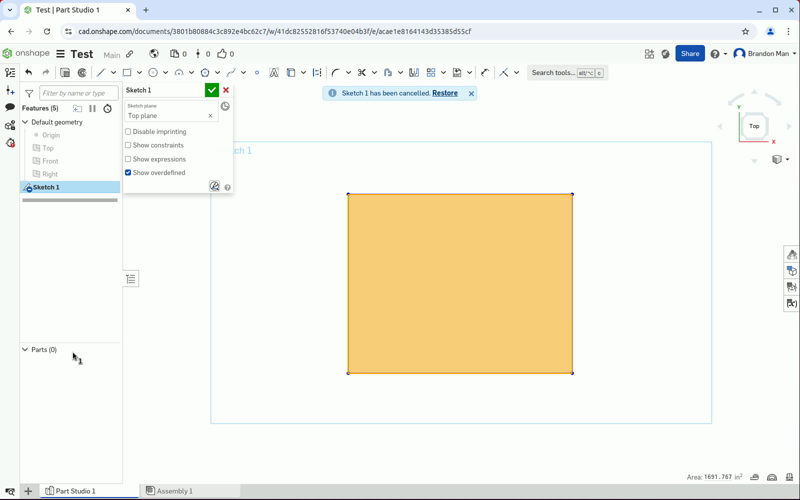
key(shift+e)
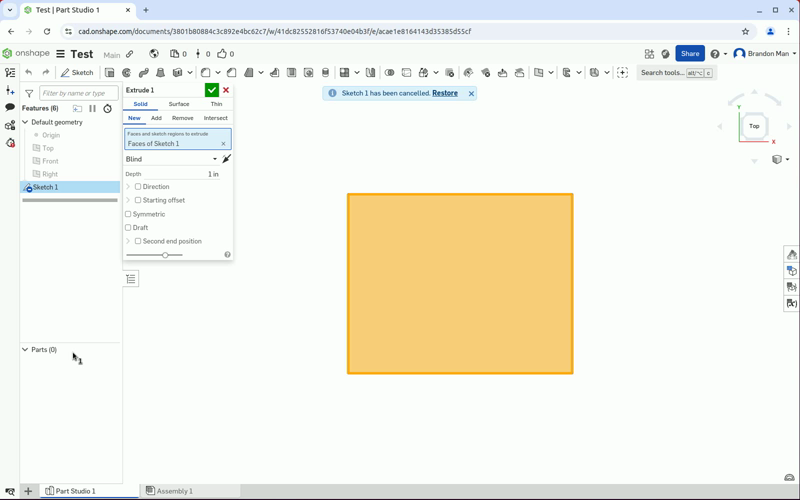
mouse_move(143, 106)
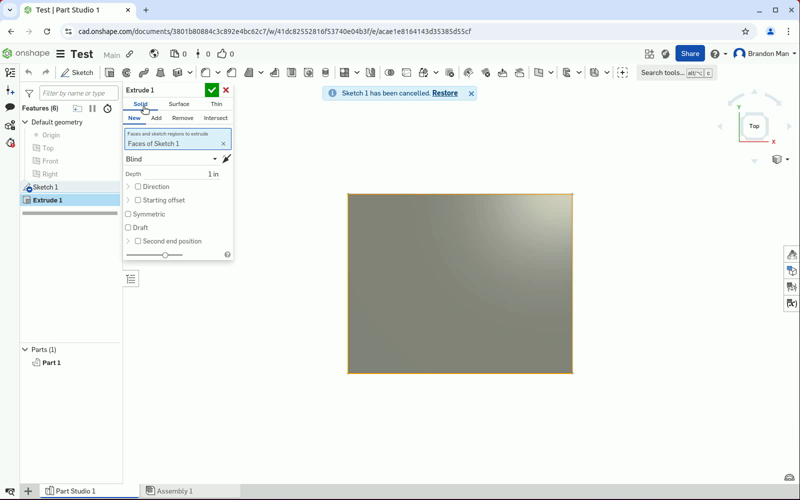
click(143, 106)
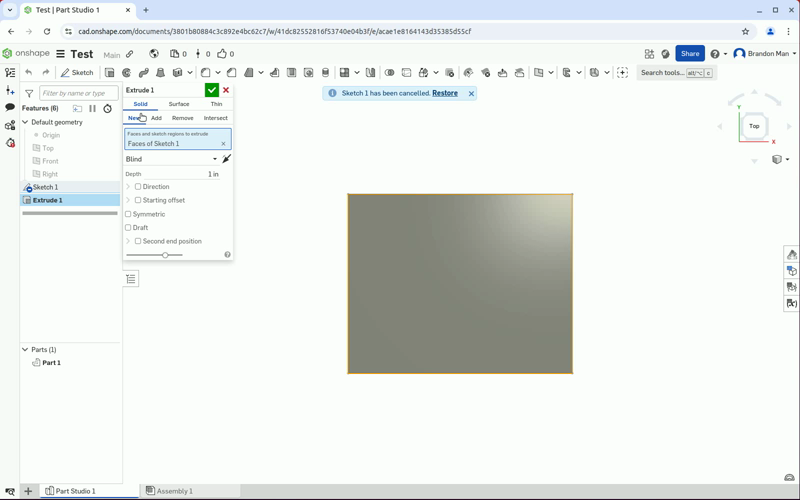
mouse_move(137, 120)
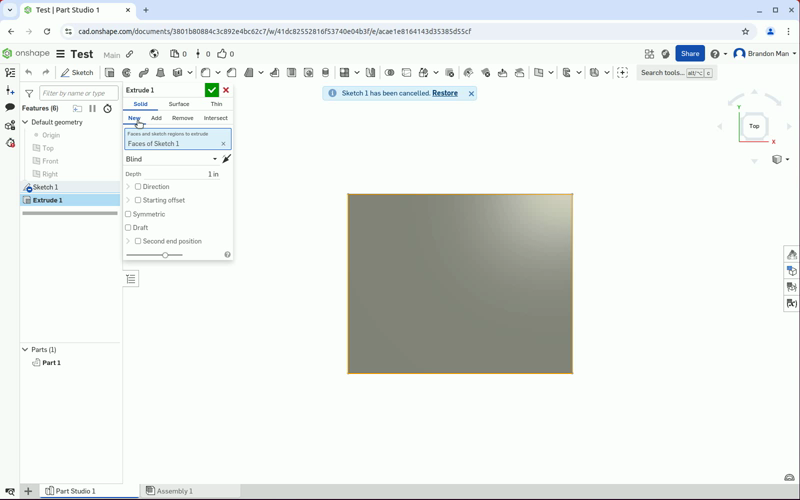
click(137, 120)
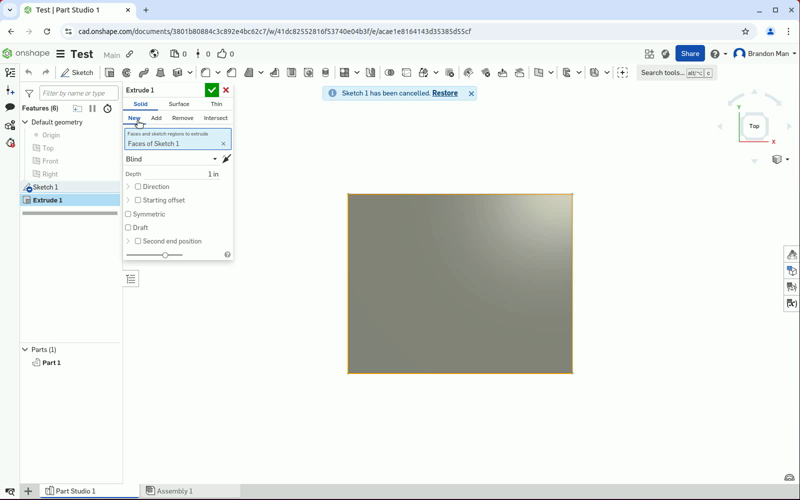
key(tab, 4)
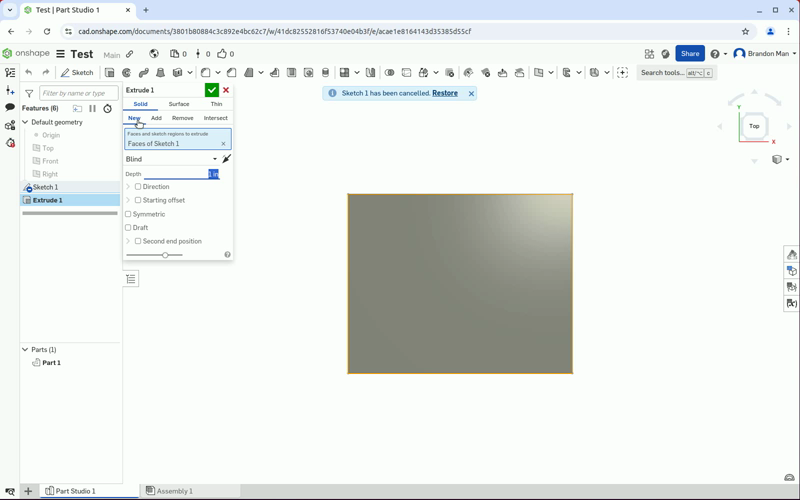
text(6.258)
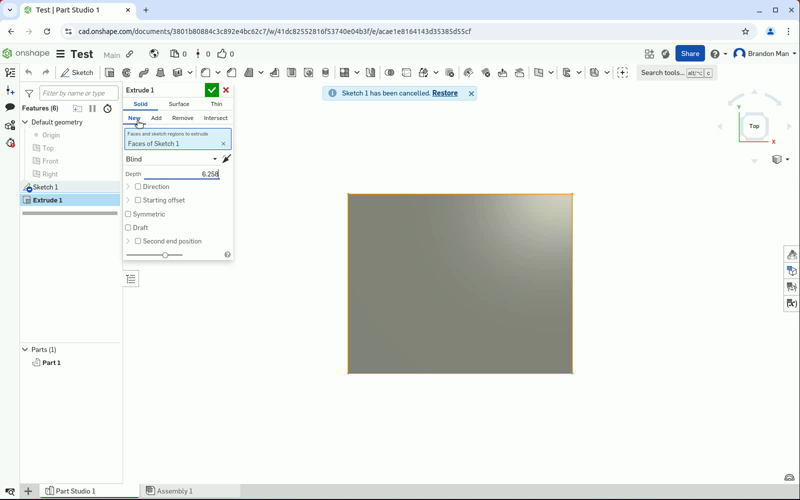
key(enter)
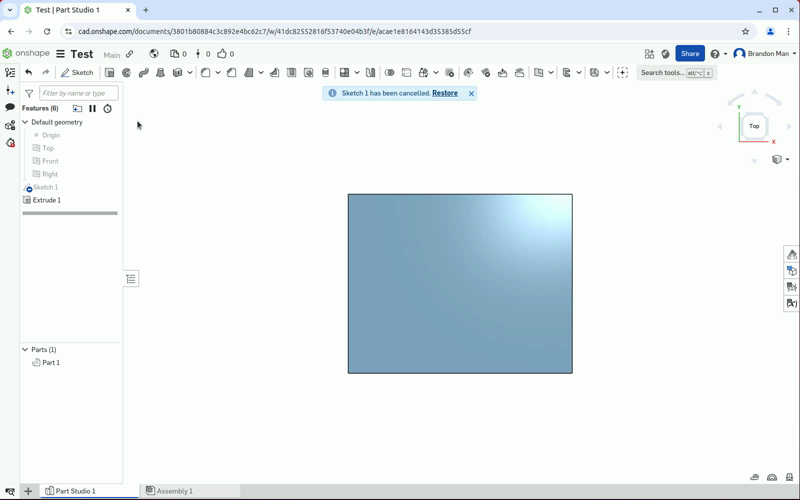
key(shift+h)
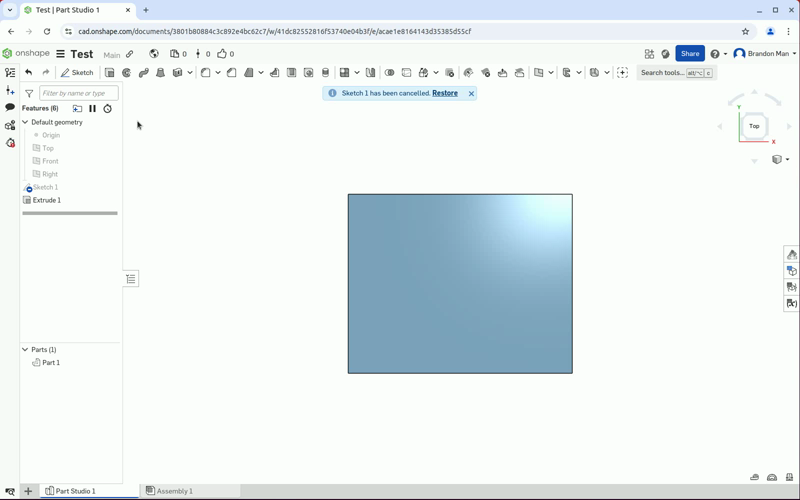
key(shift+h)
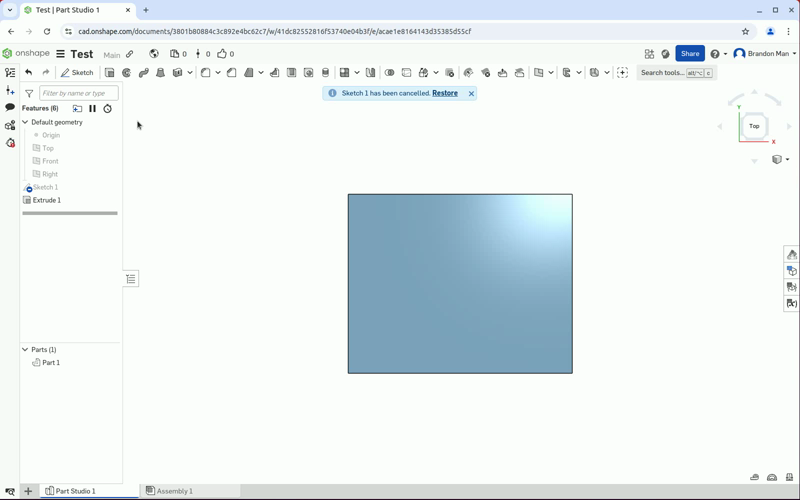
mouse_move(73, 189)
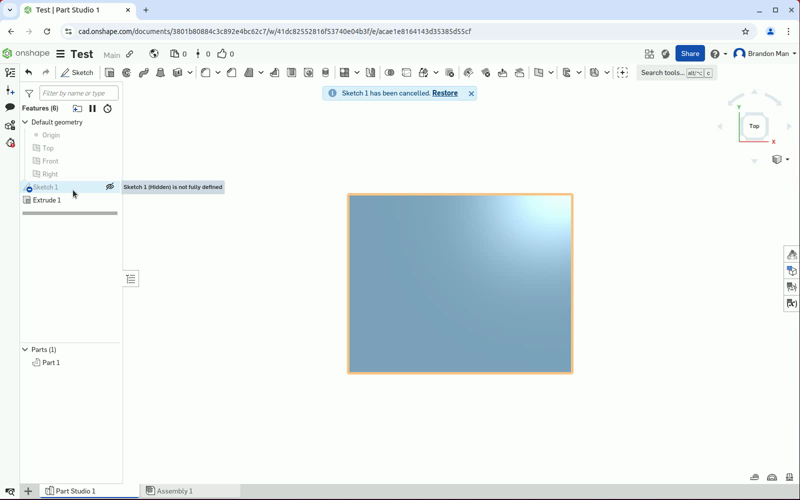
click(73, 189)
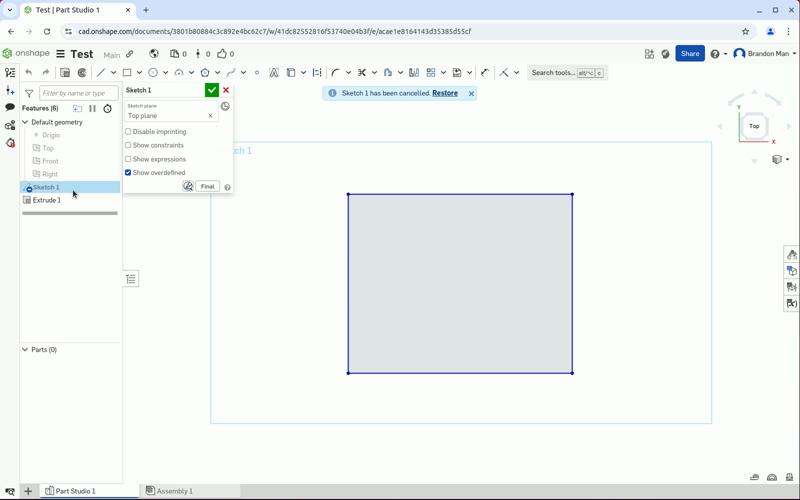
mouse_move(229, 92)
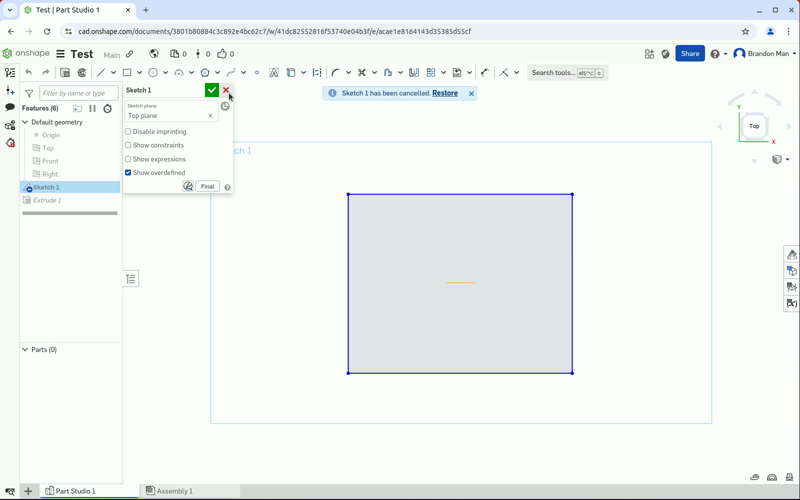
click(229, 92)
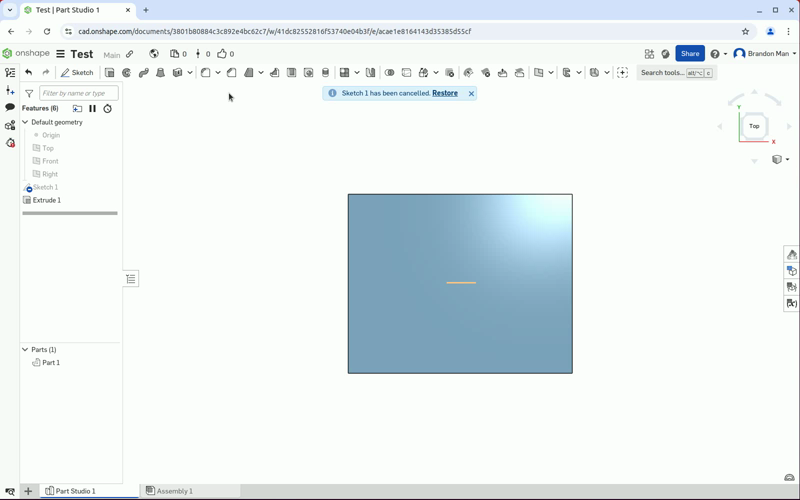
mouse_move(541, 75)
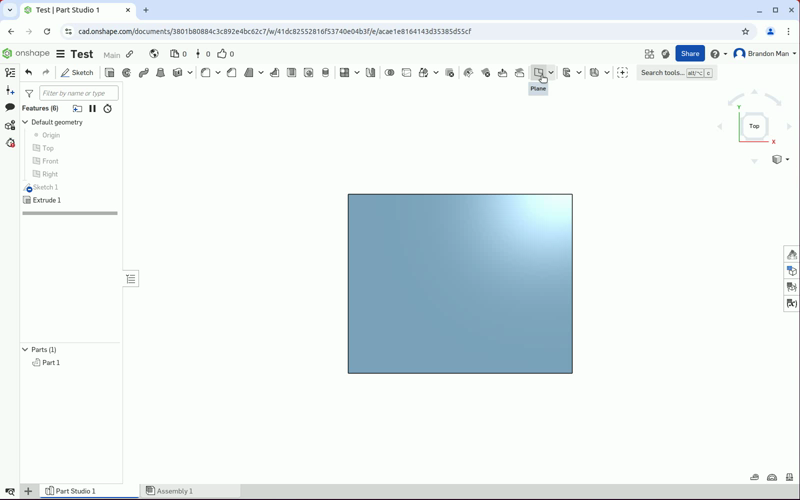
click(541, 75)
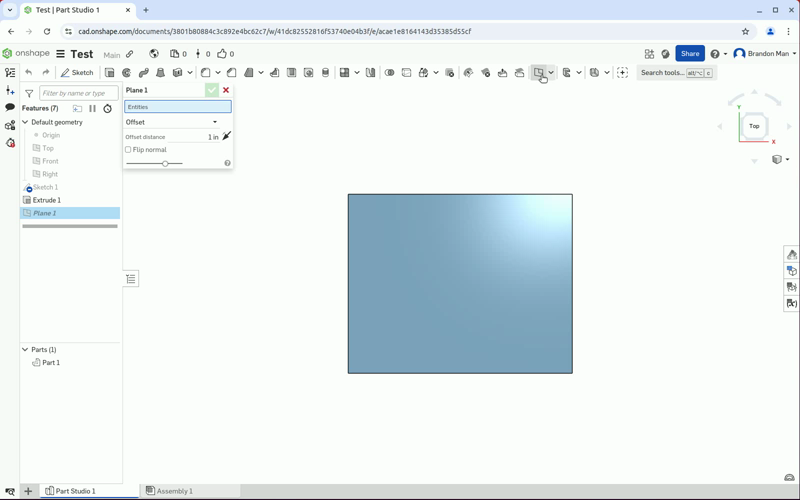
mouse_move(73, 150)
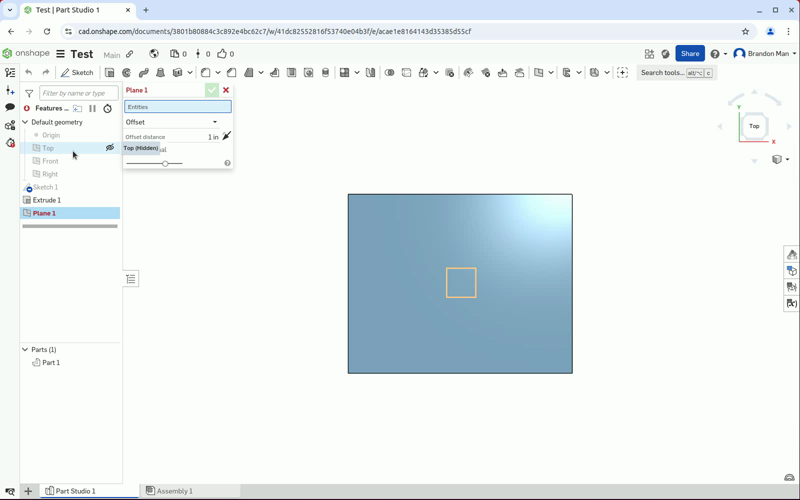
click(73, 150)
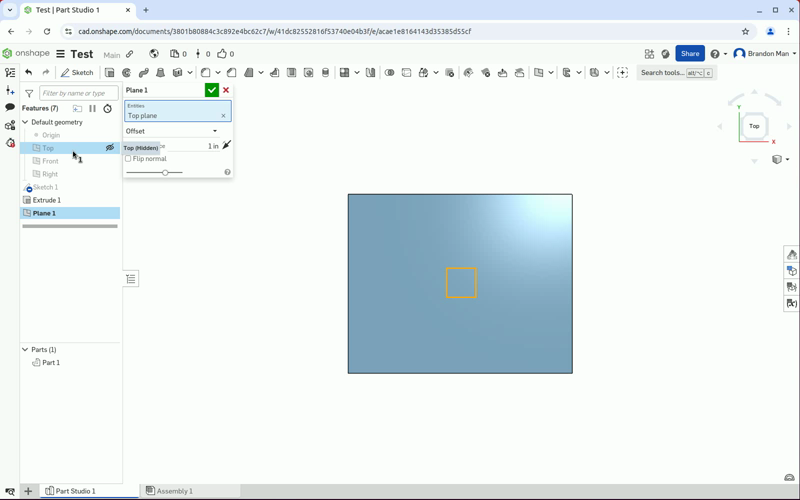
key(tab, 2)
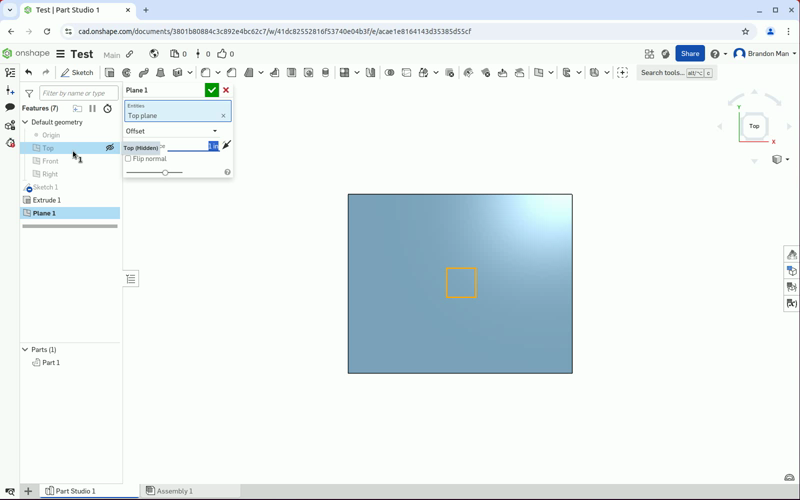
text(6.255)
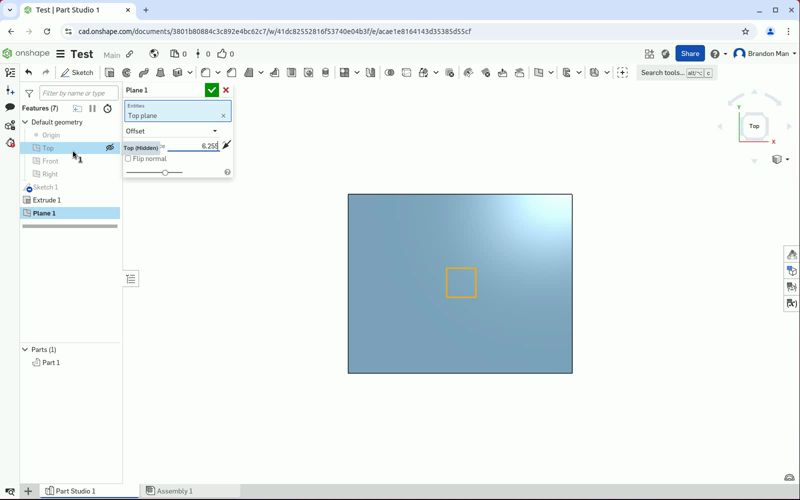
key(enter, 2)
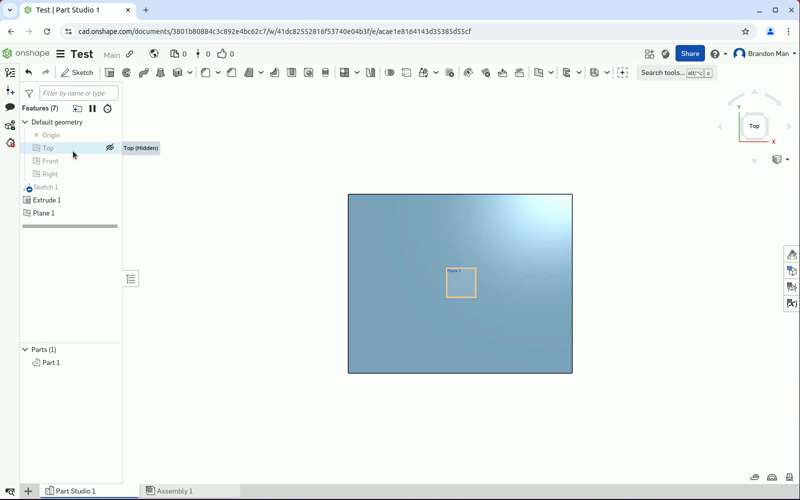
key(shift+s)
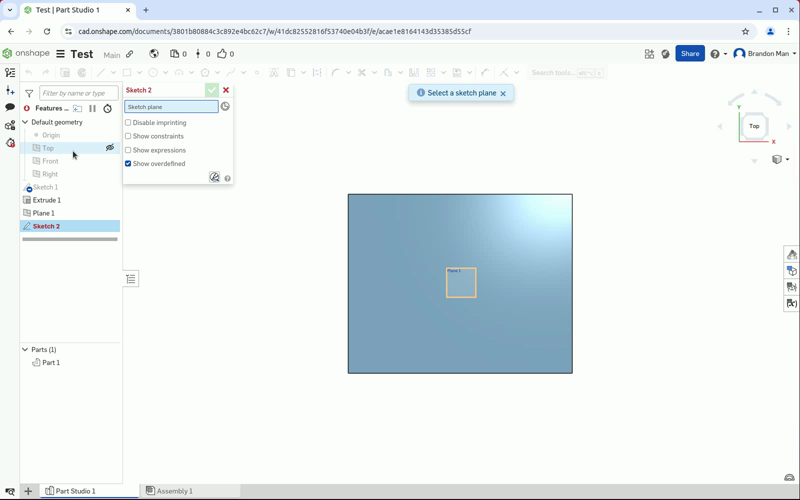
mouse_move(73, 215)
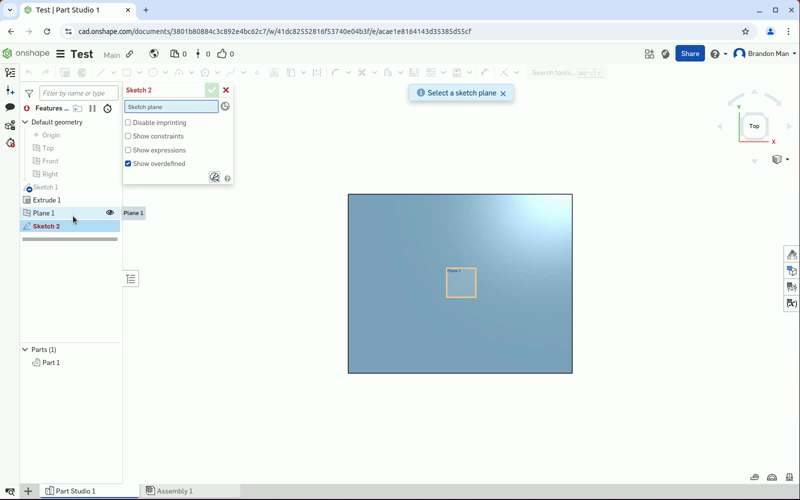
click(73, 215)
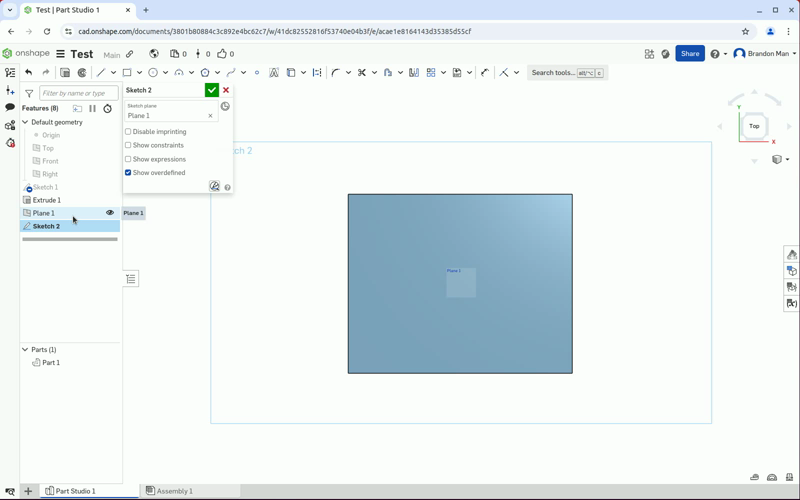
mouse_move(73, 352)
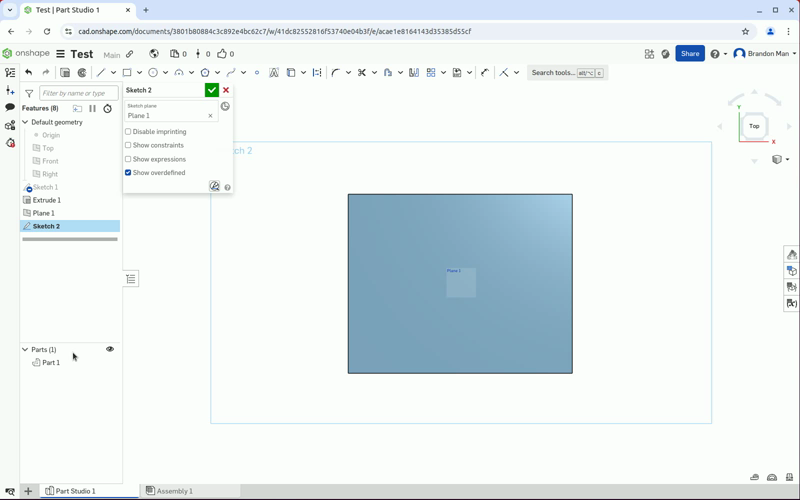
key(y)
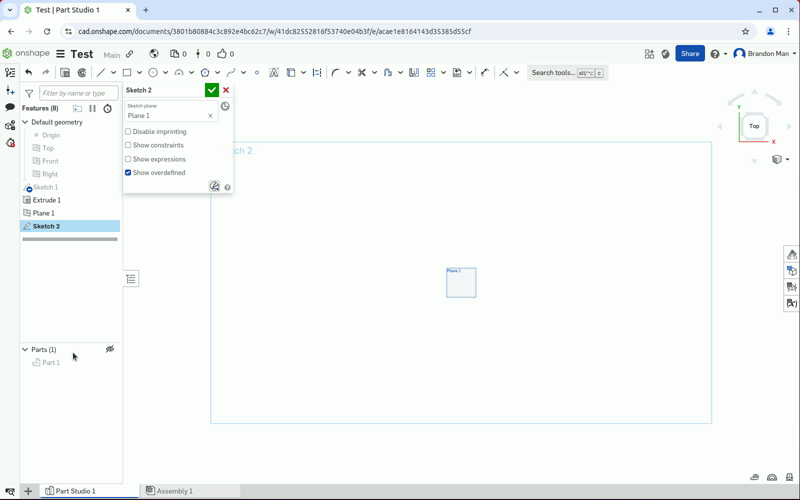
key(l)
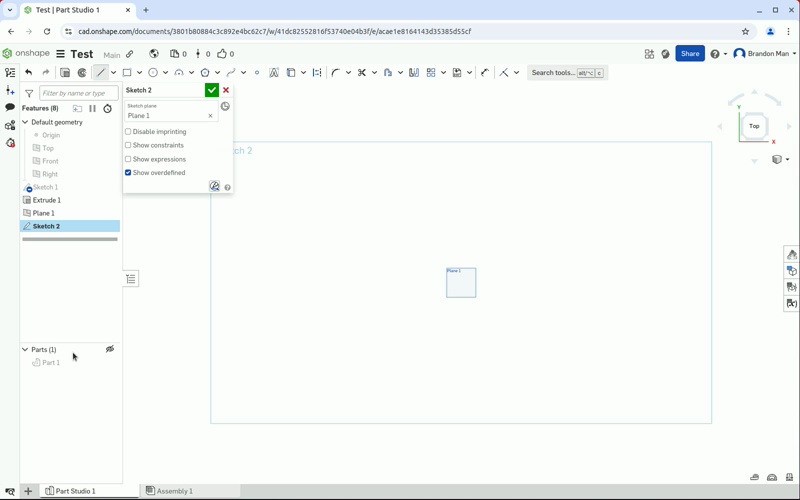
key_down(shift)
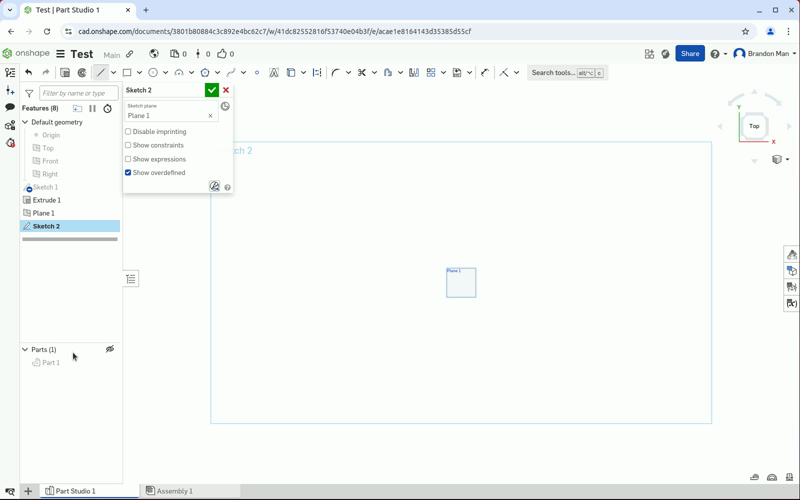
mouse_move(350, 370)
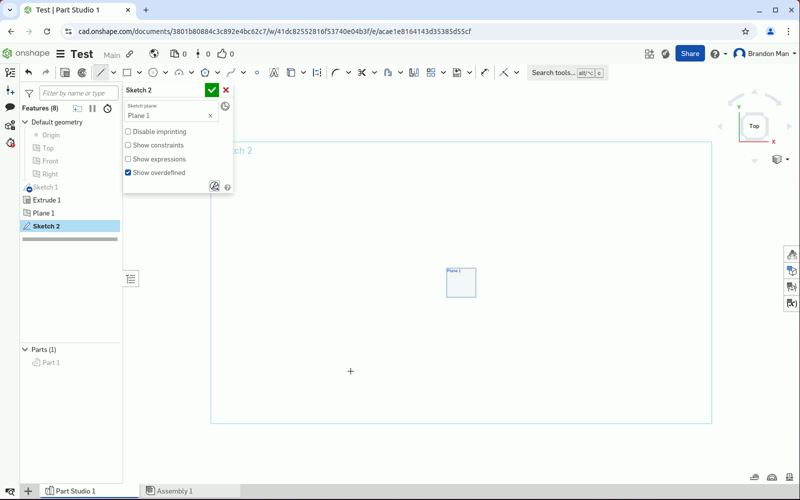
click(350, 370)
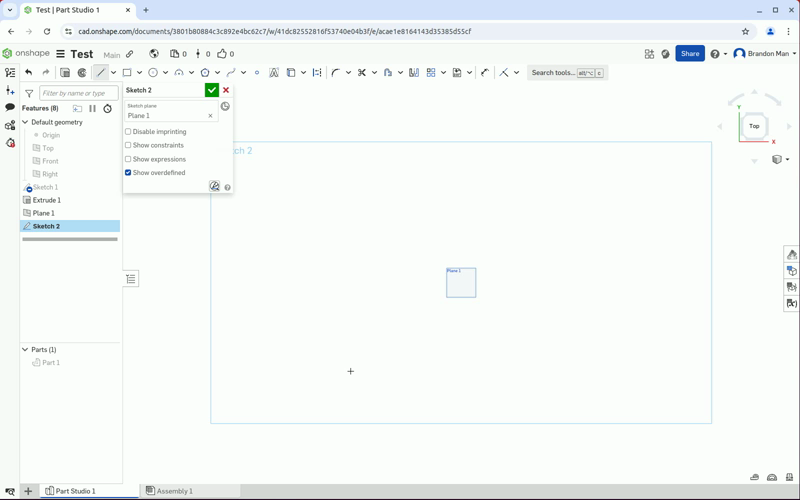
key_up(shift)
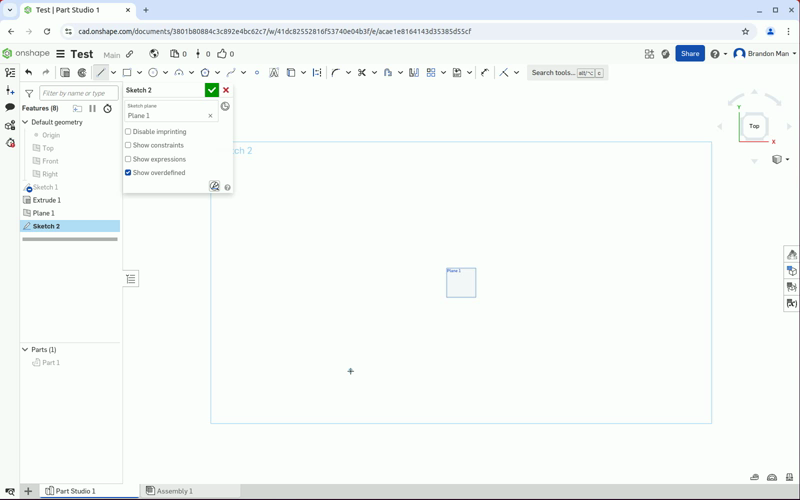
key_down(shift)
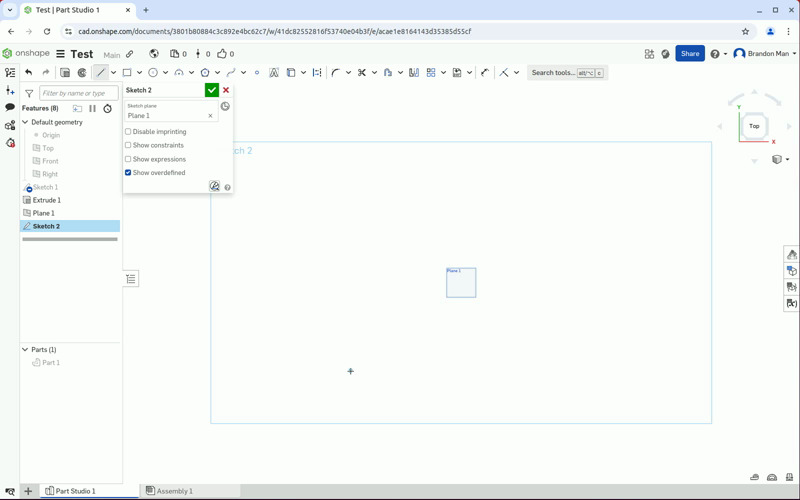
mouse_move(570, 370)
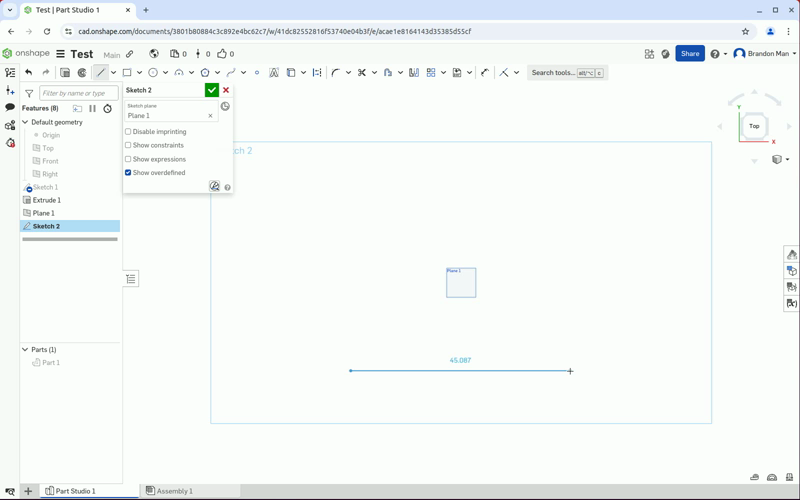
click(570, 370)
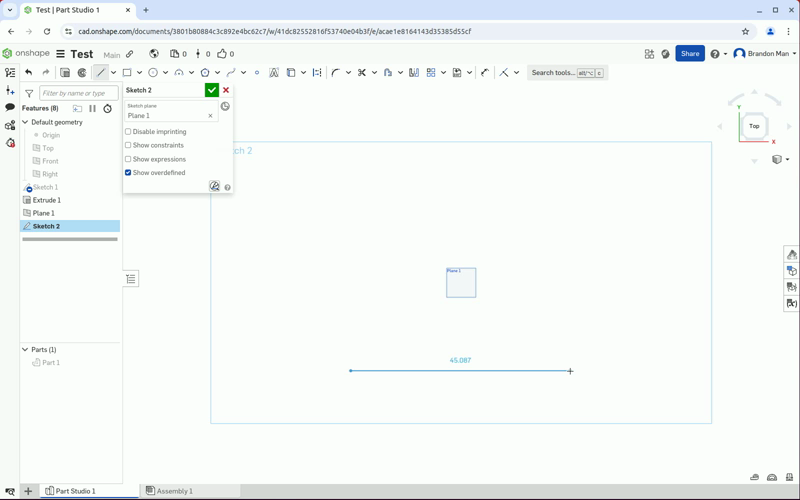
key_up(shift)
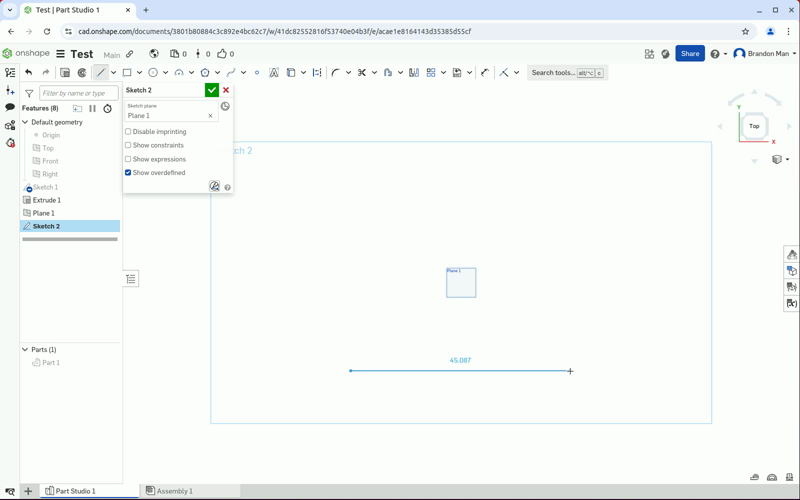
key_down(shift)
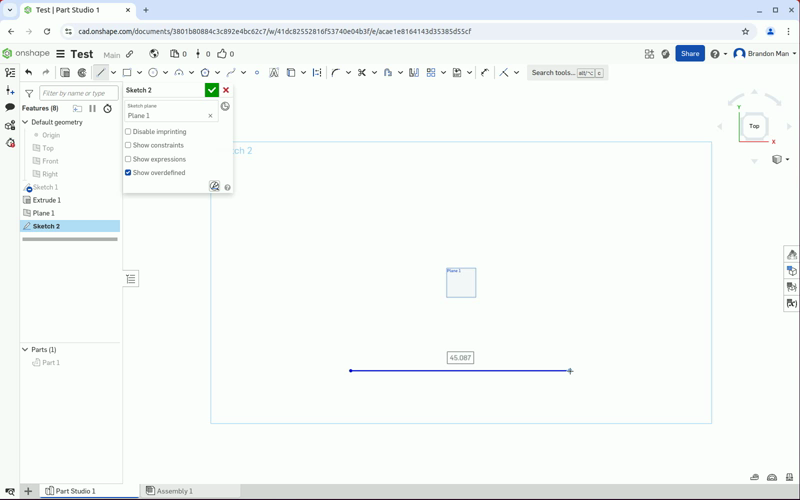
mouse_move(570, 195)
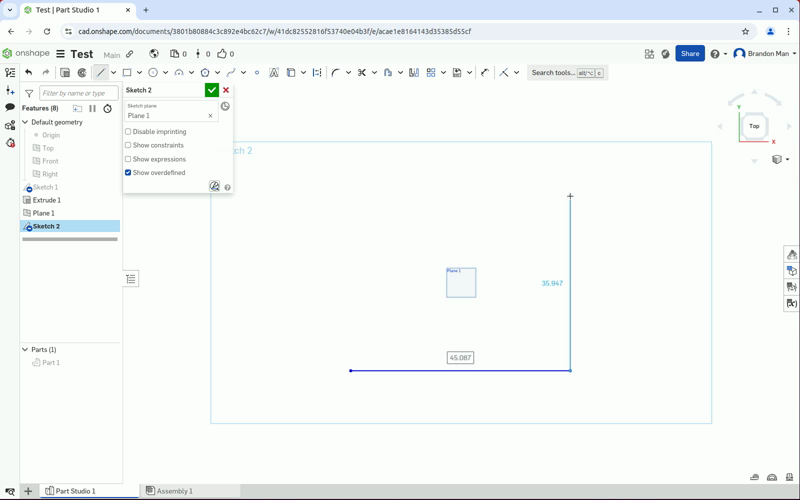
click(570, 195)
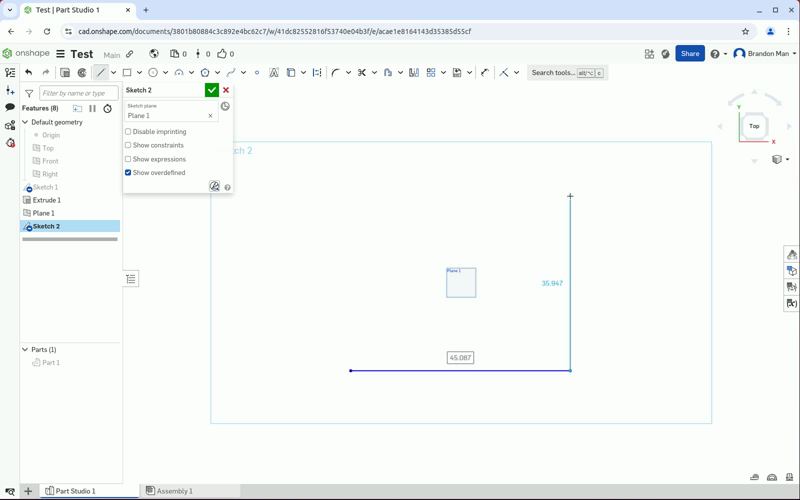
key_up(shift)
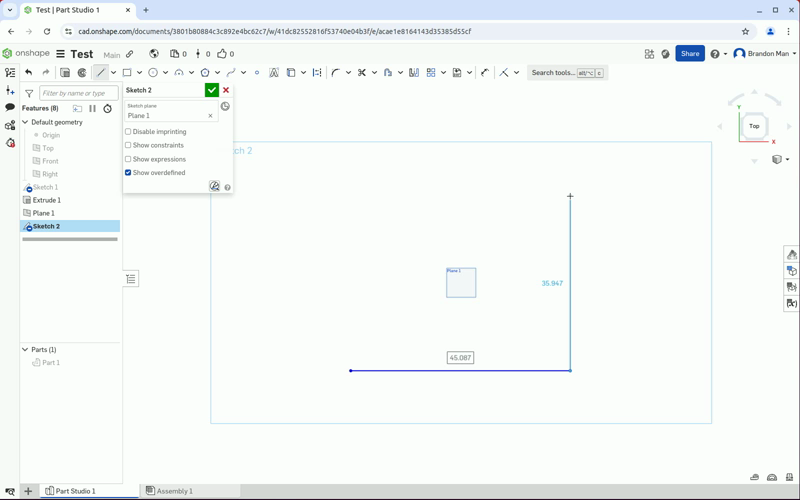
key_down(shift)
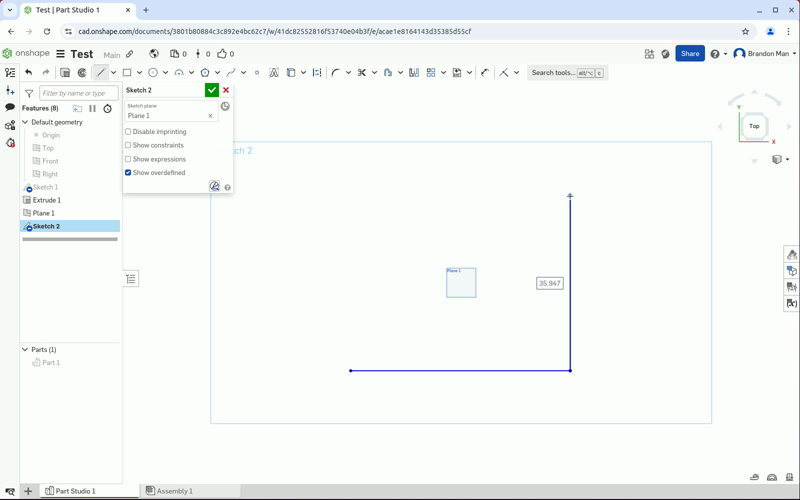
mouse_move(350, 195)
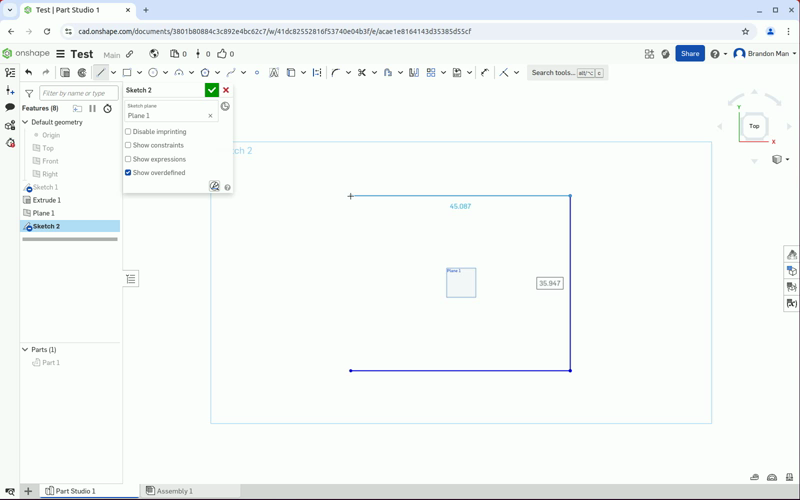
click(350, 195)
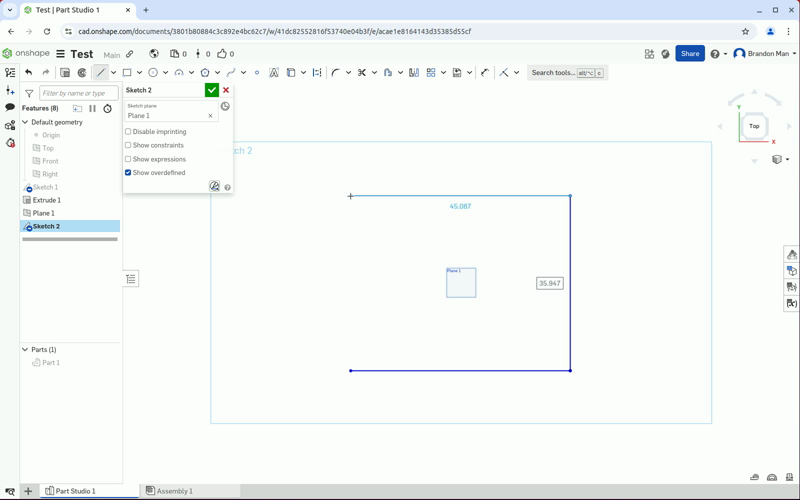
key_up(shift)
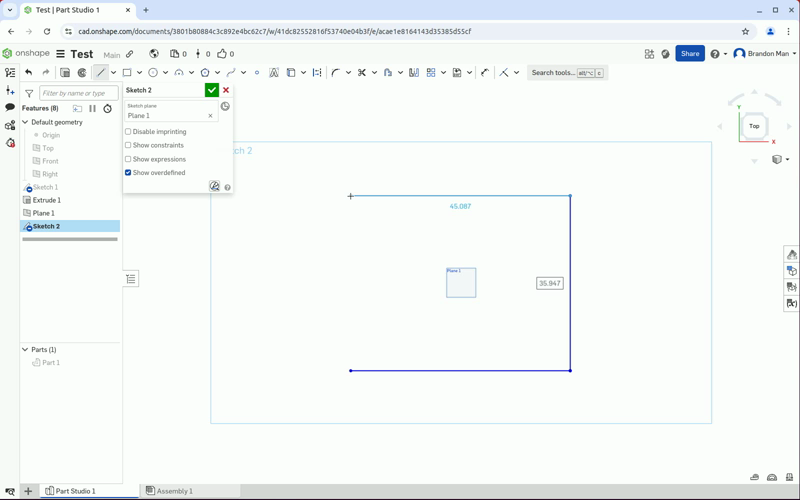
key_down(shift)
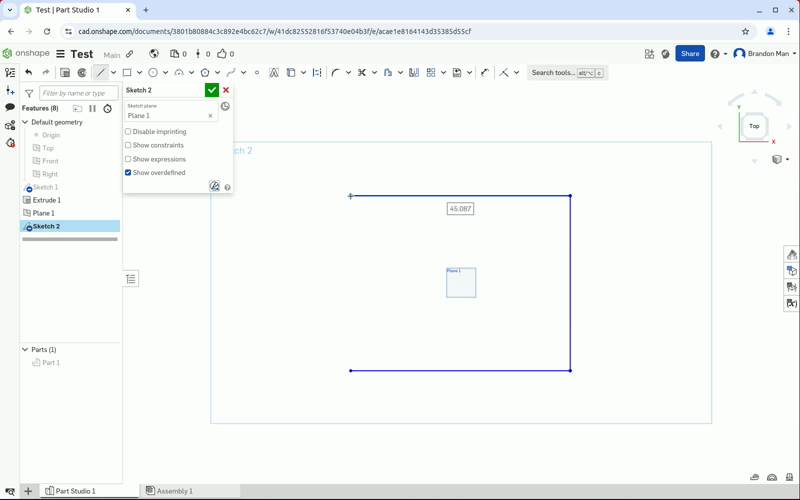
mouse_move(350, 370)
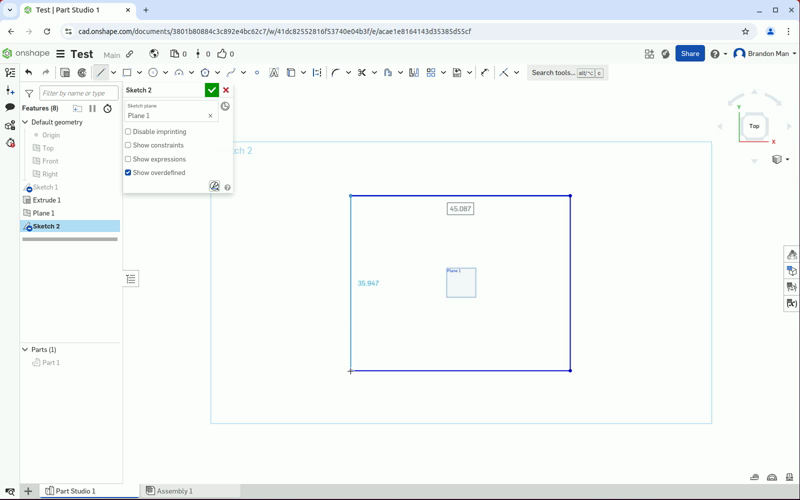
key_up(shift)
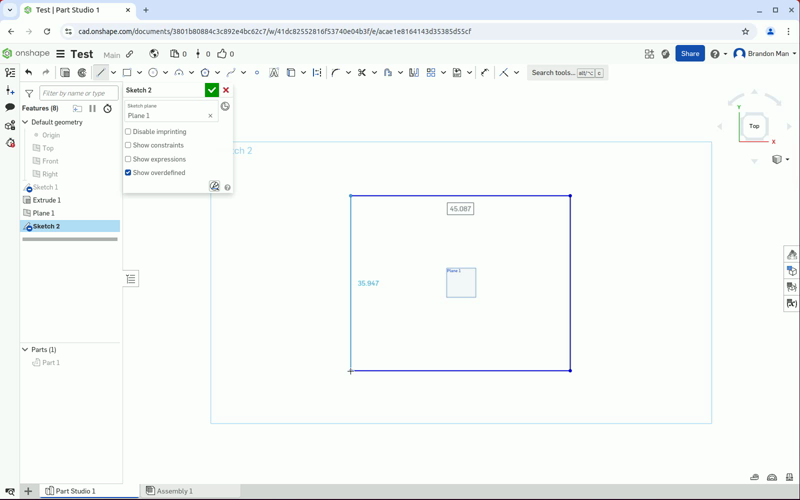
click(350, 370)
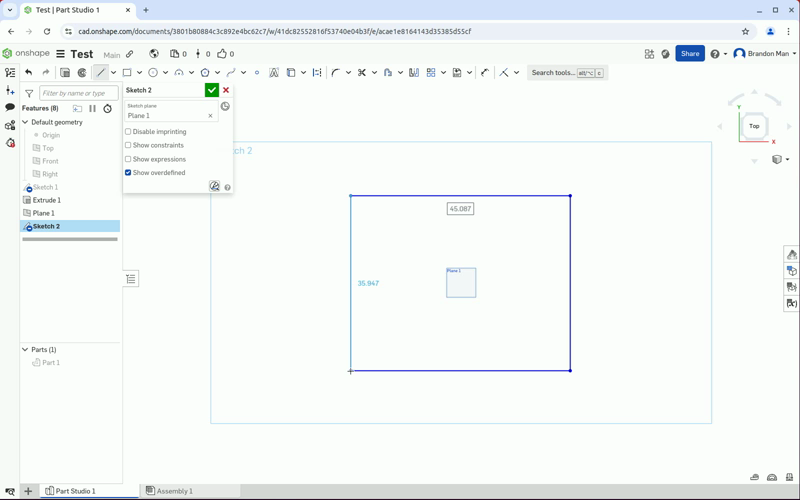
key(esc)
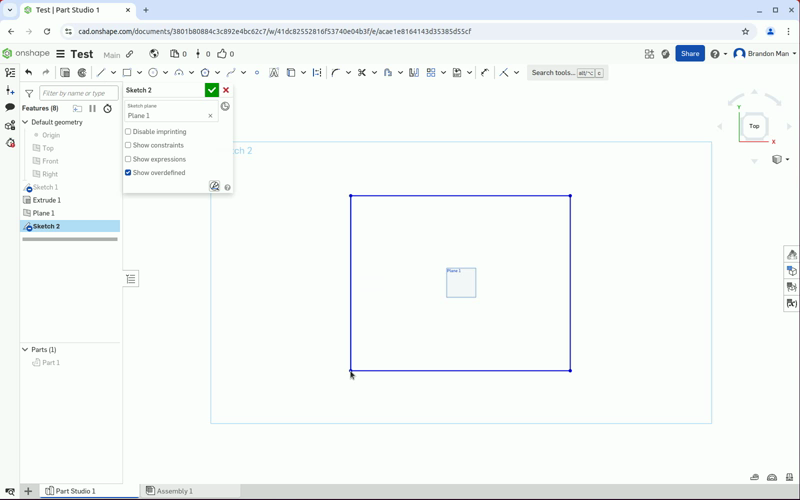
mouse_move(522, 344)
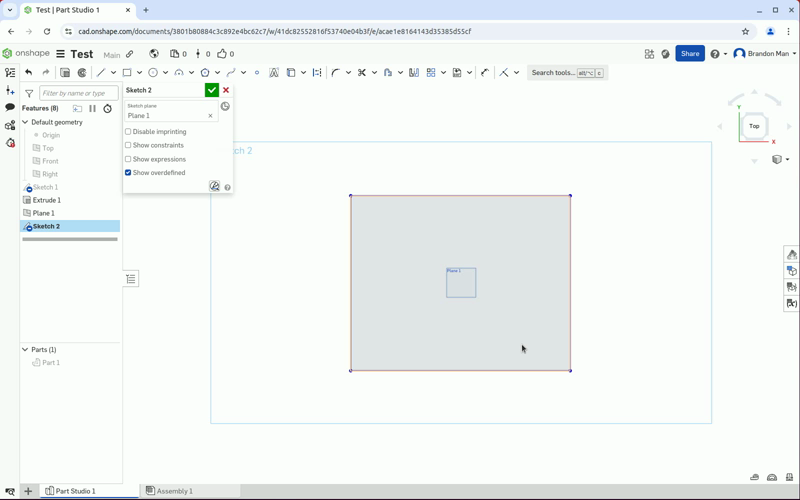
click(522, 344)
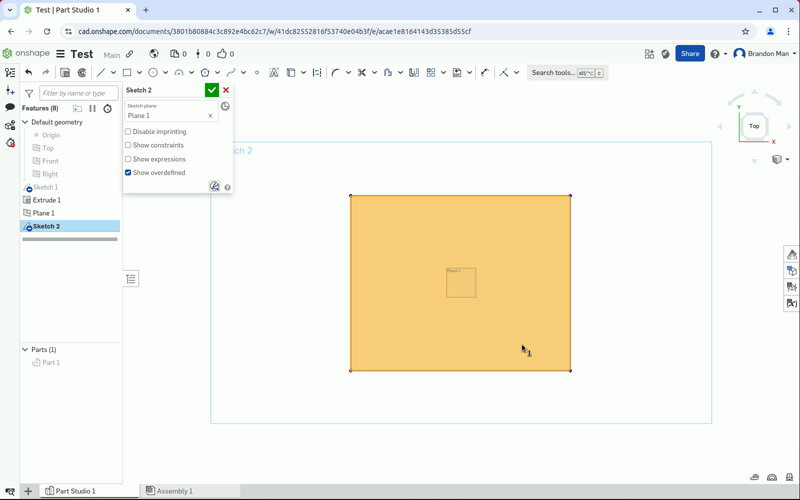
mouse_move(73, 352)
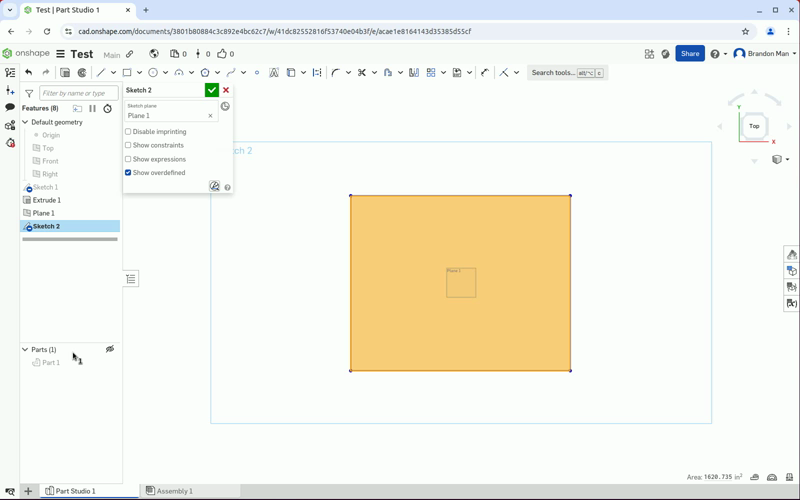
key(shift+y)
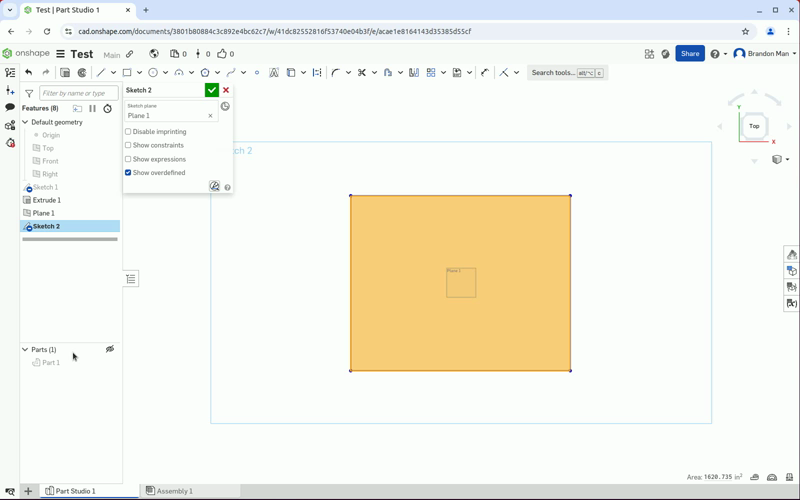
key(shift+e)
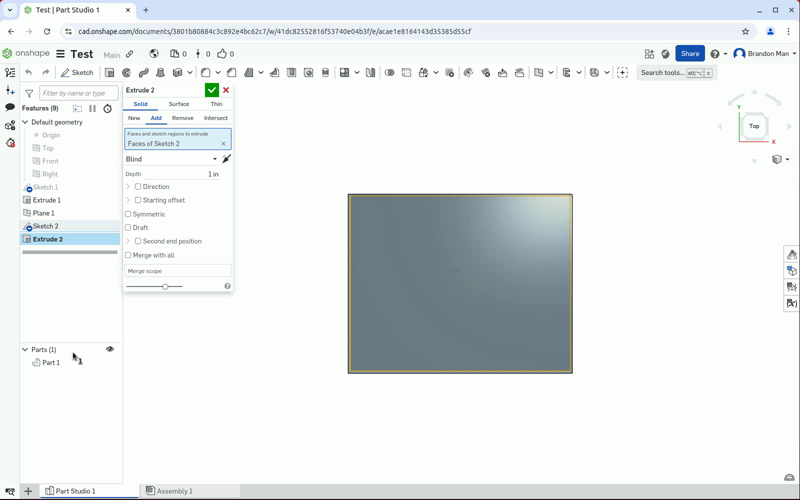
mouse_move(143, 106)
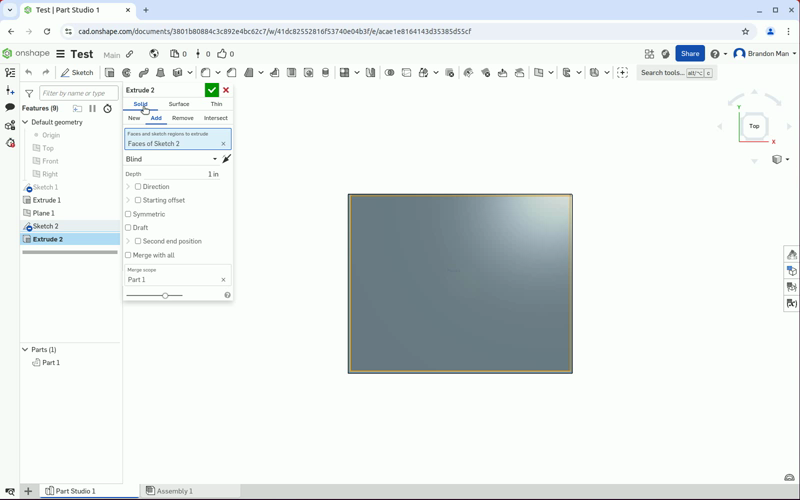
click(143, 106)
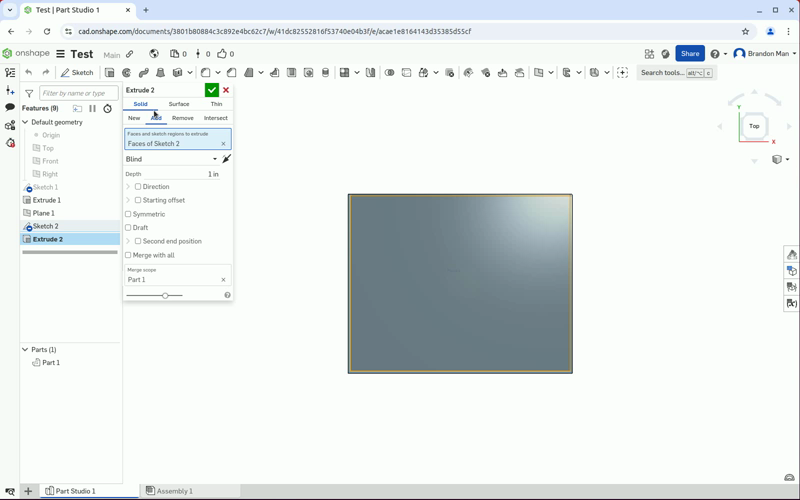
mouse_move(186, 120)
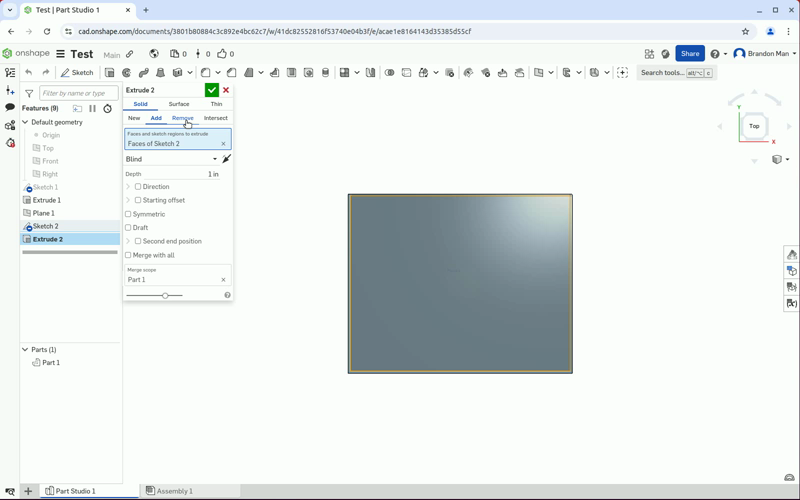
click(186, 120)
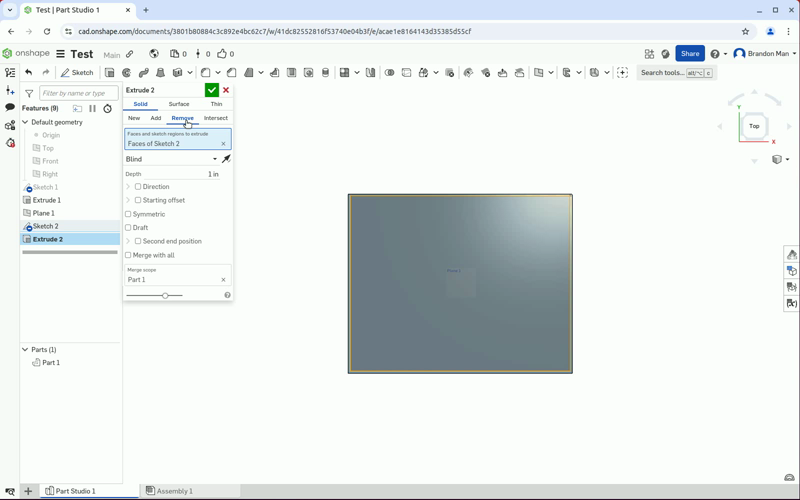
key(tab, 4)
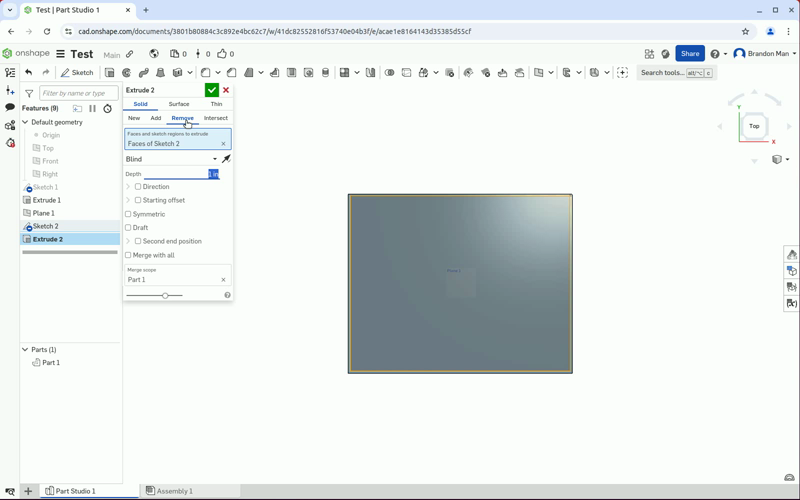
text(5.777)
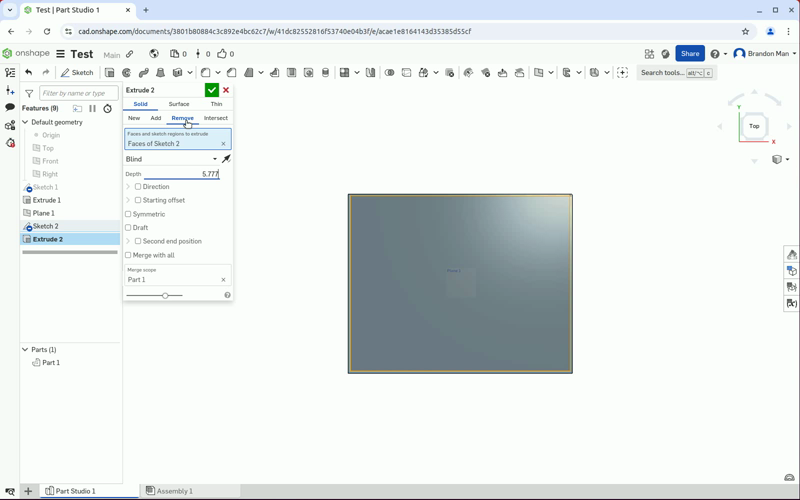
key(tab, 6)
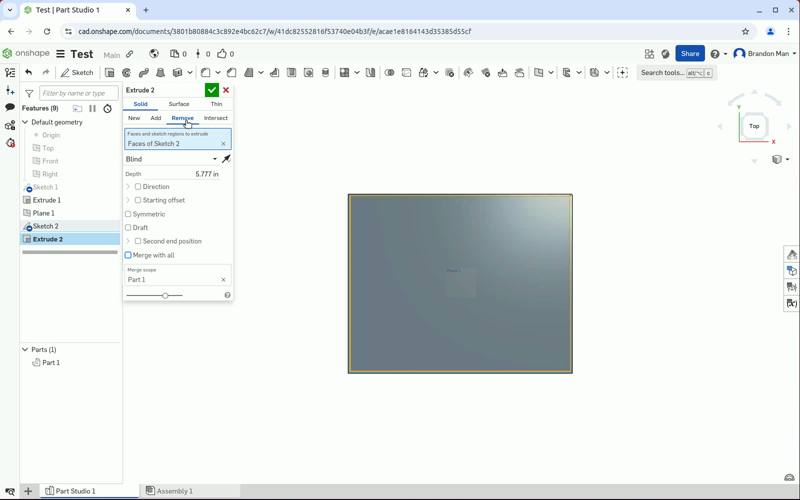
key(space)
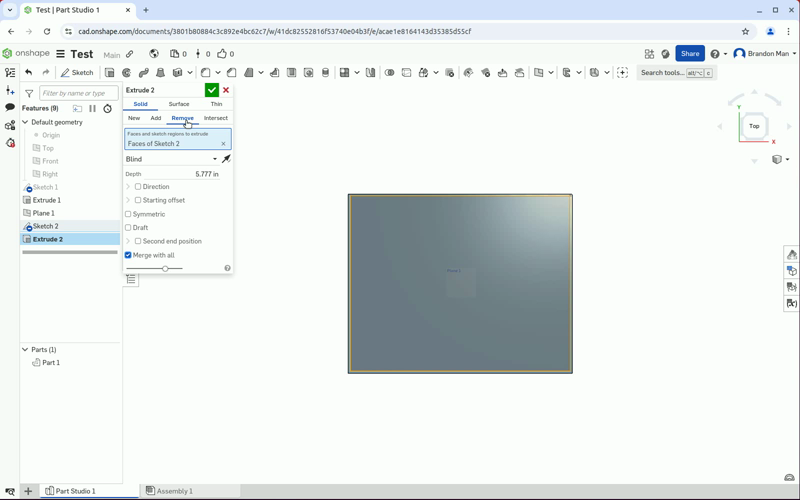
key(enter)
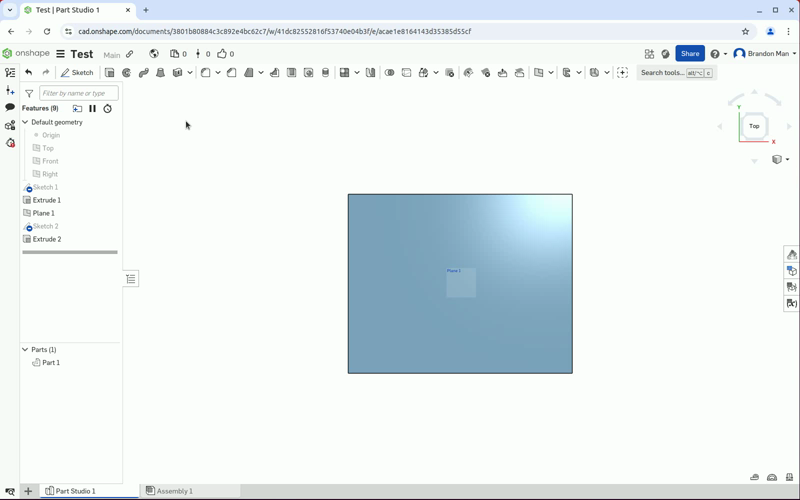
key(shift+h)
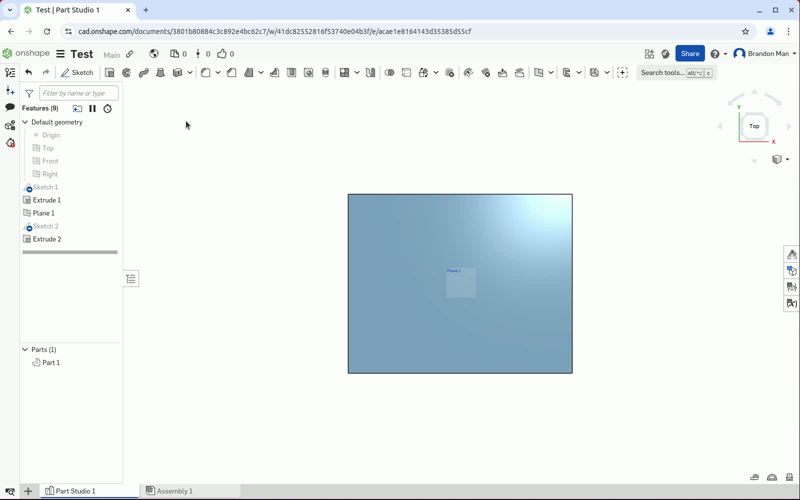
key(shift+h)
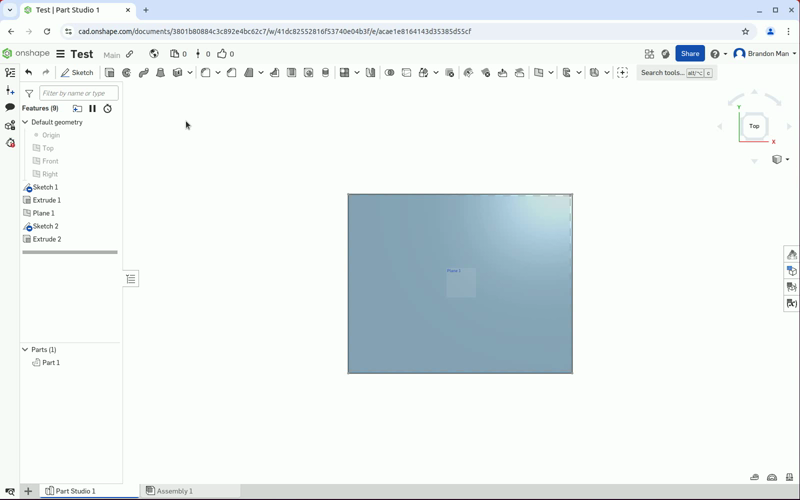
key(shift+7)
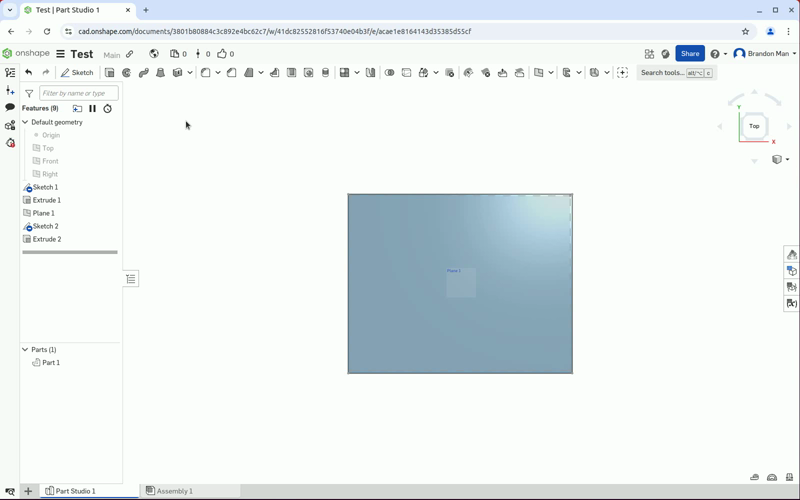
key(up, 3)
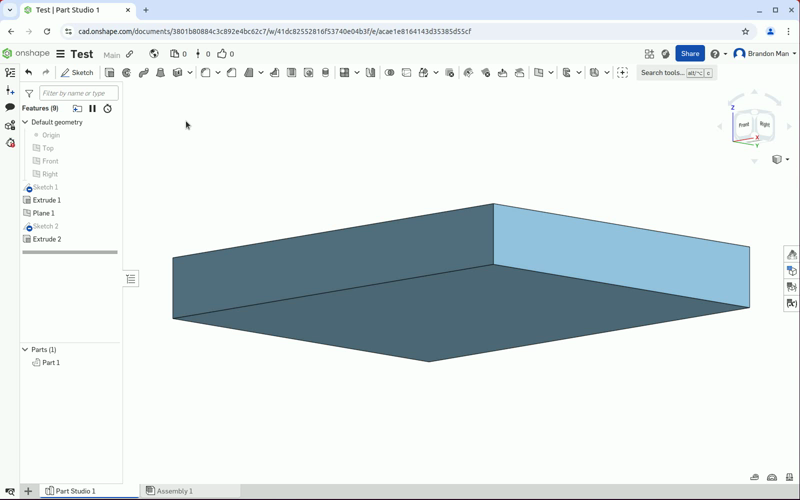
key(left, 3)
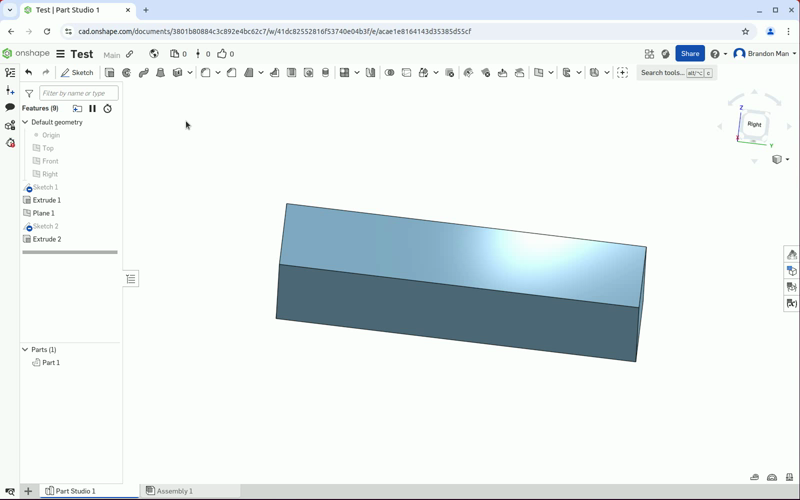
key(right, 3)
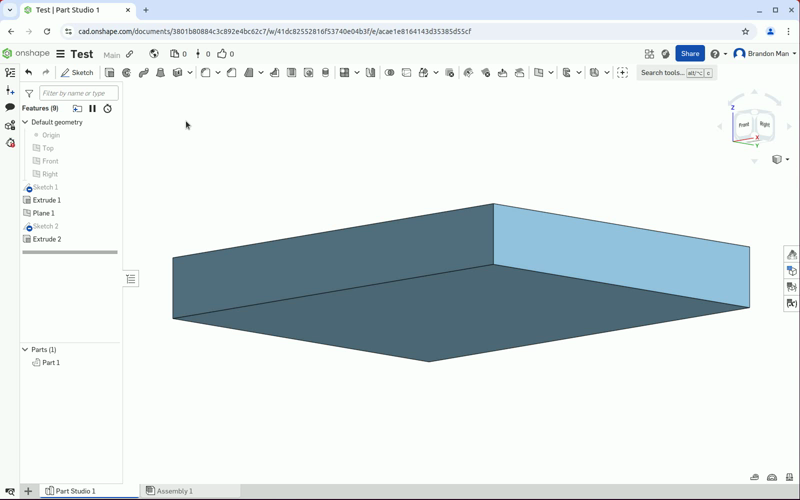
key(down, 3)
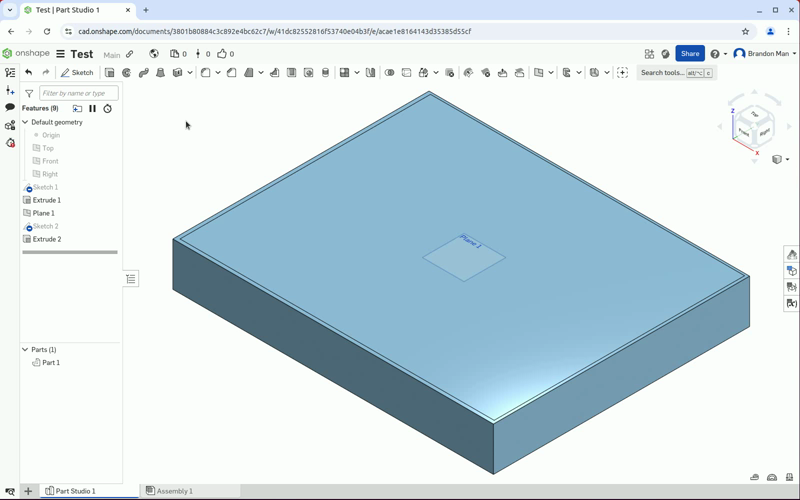
mouse_move(73, 189)
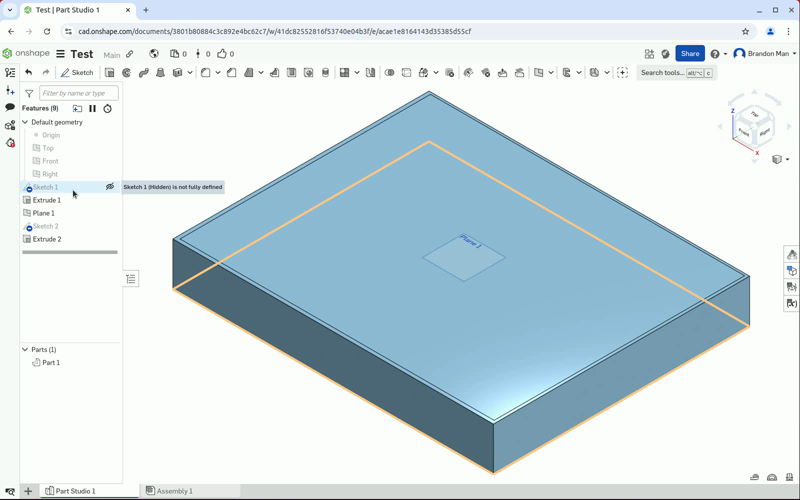
click(73, 189)